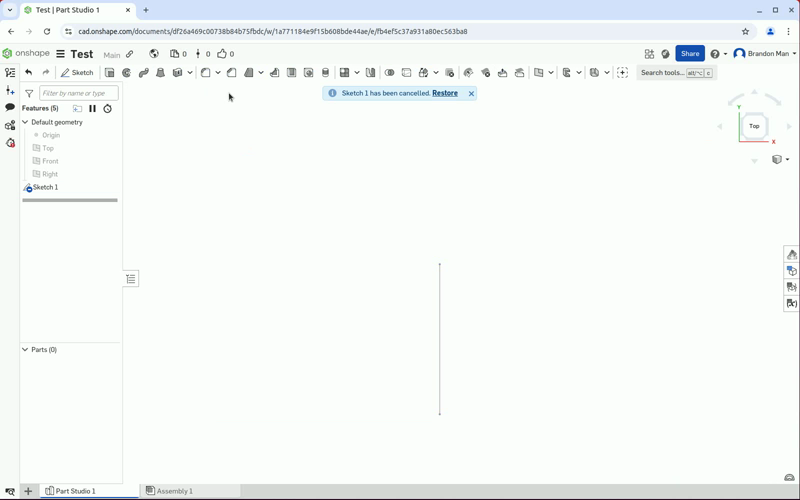
key(shift+h)
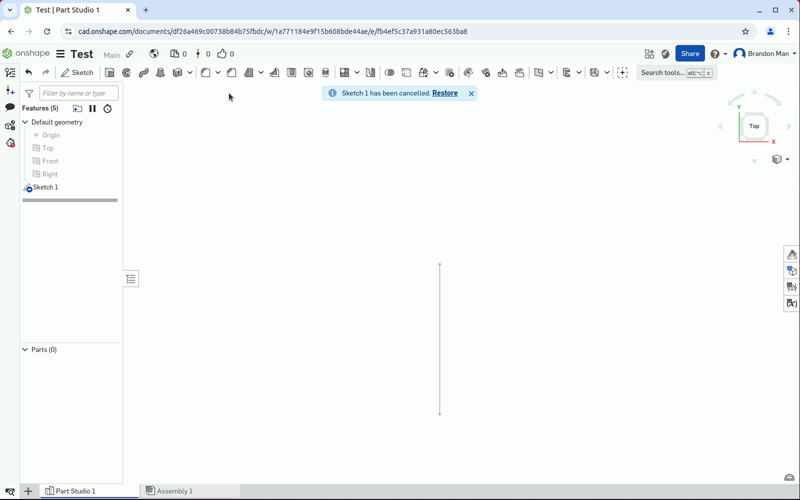
key(shift+s)
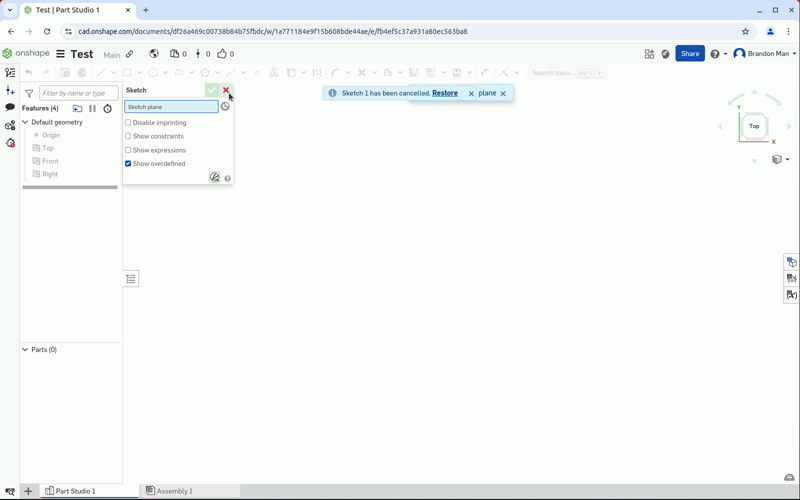
mouse_move(73, 150)
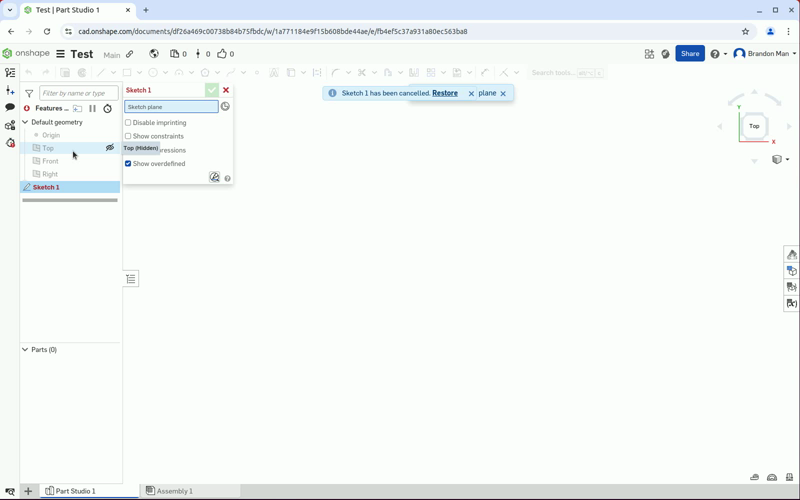
click(73, 150)
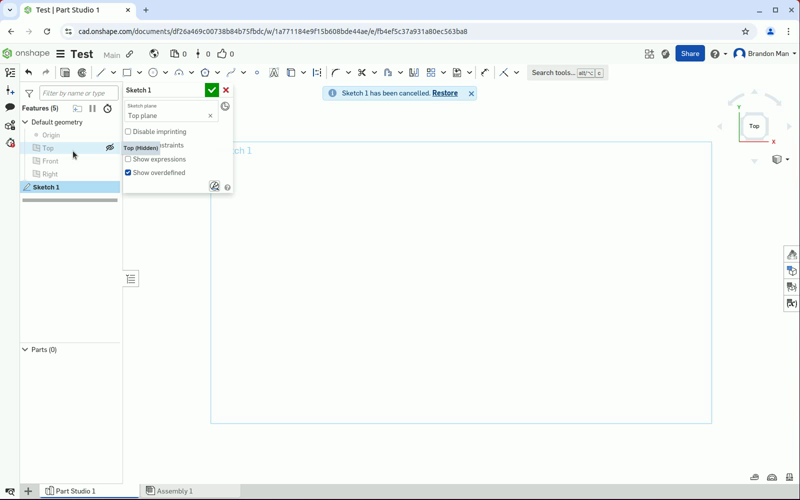
mouse_move(73, 352)
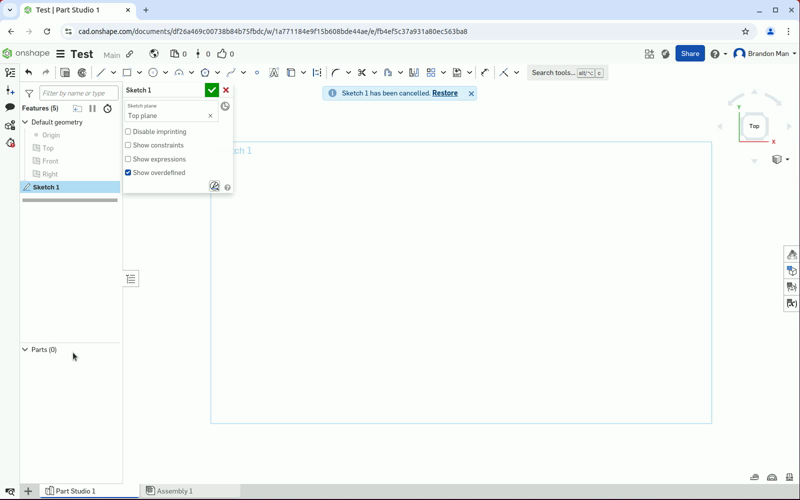
key(y)
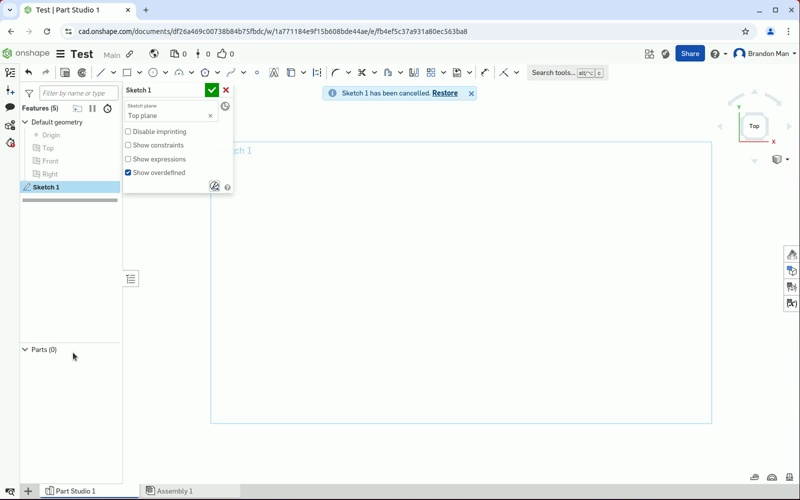
key(l)
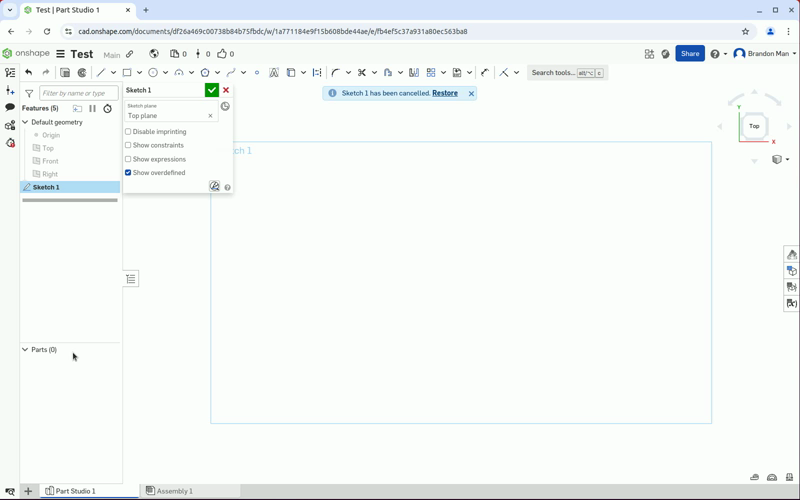
key_down(shift)
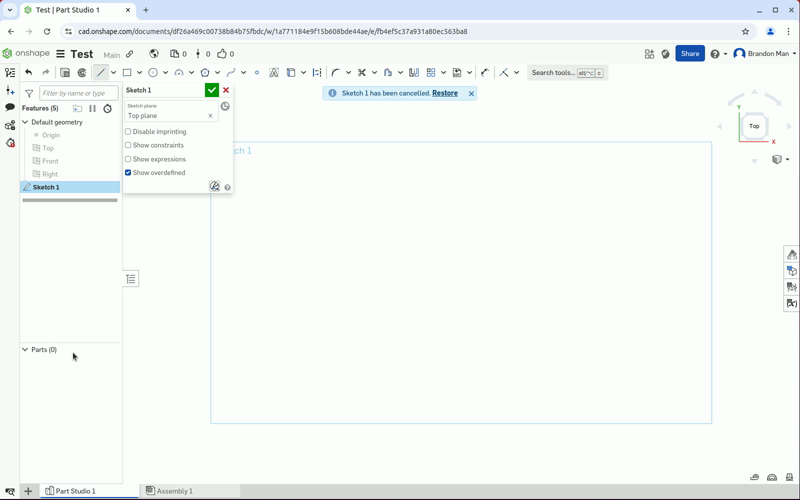
mouse_move(352, 304)
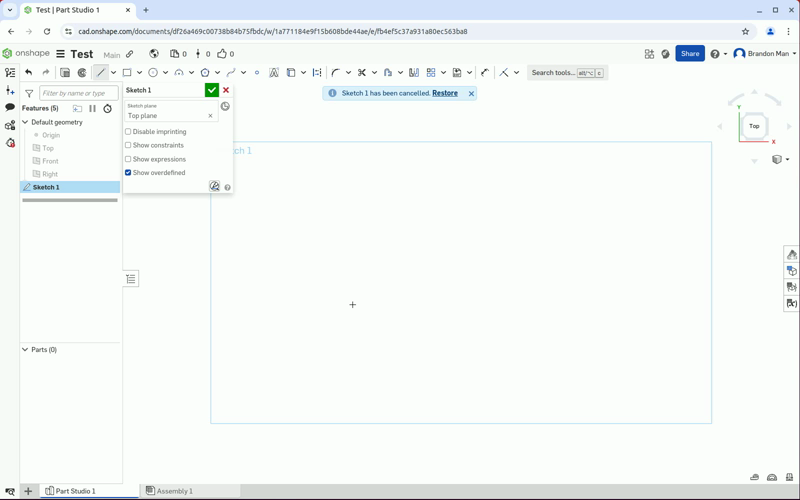
click(352, 304)
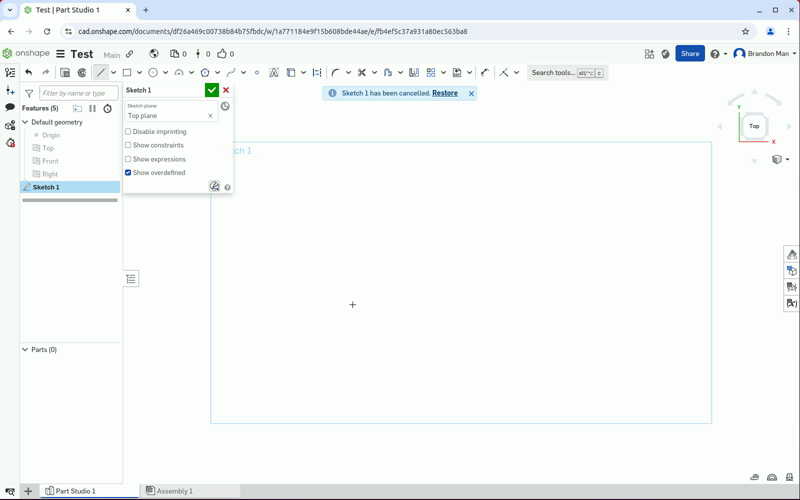
key_up(shift)
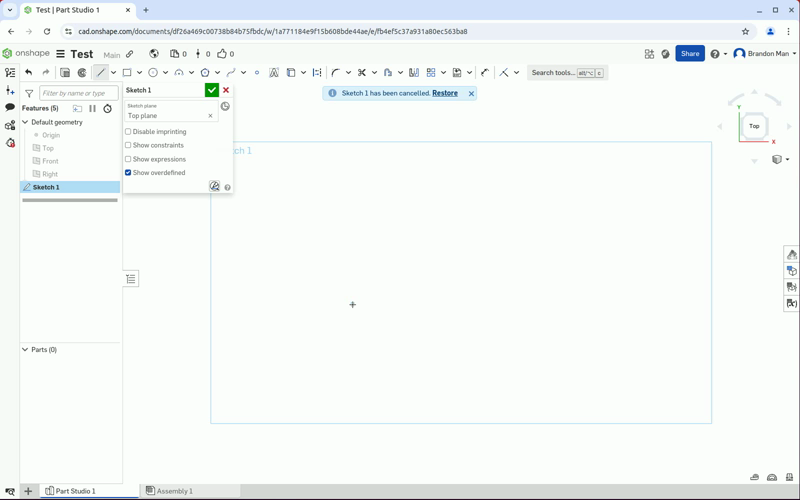
key_down(shift)
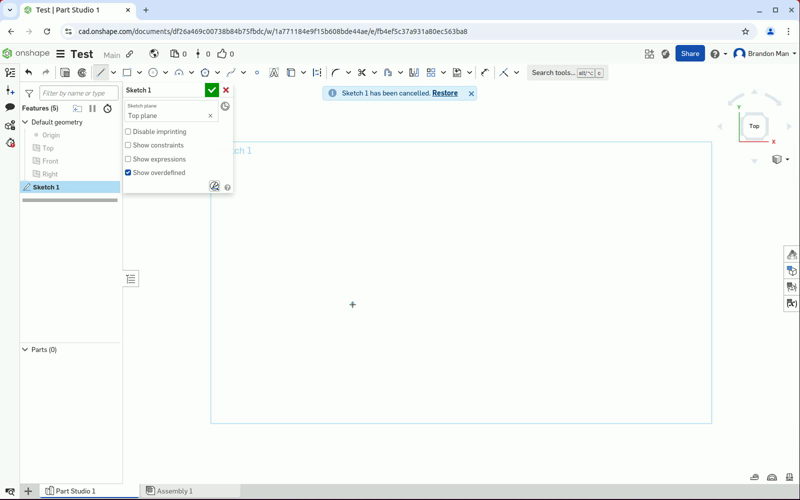
mouse_move(568, 304)
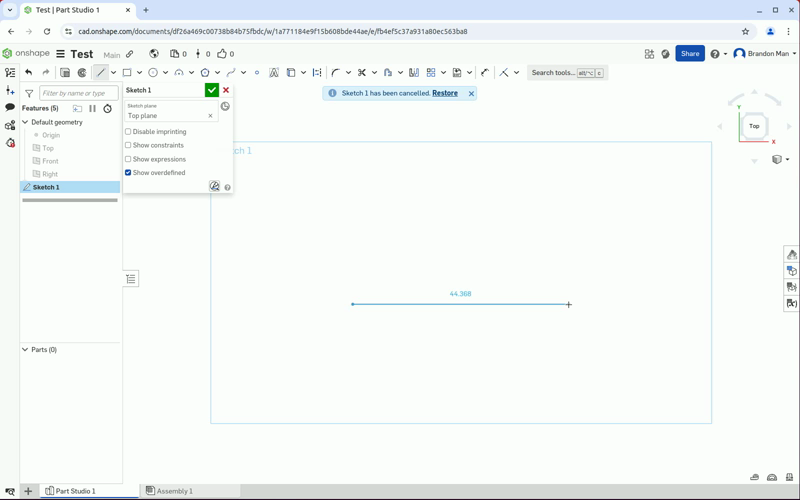
click(568, 304)
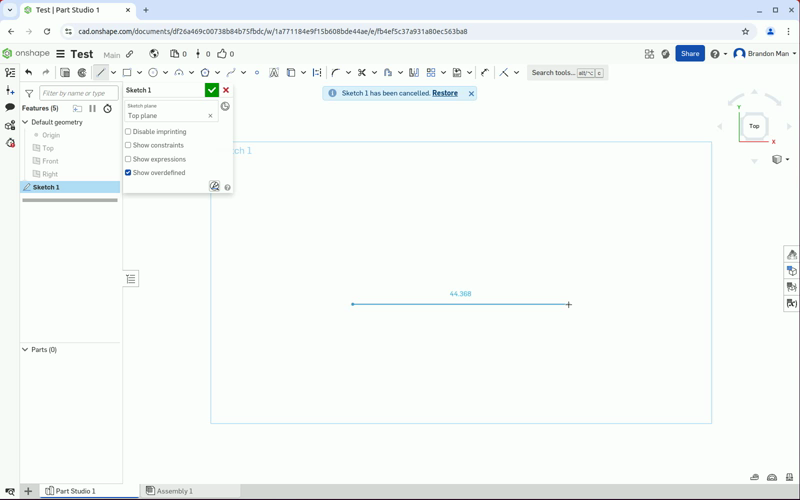
key_up(shift)
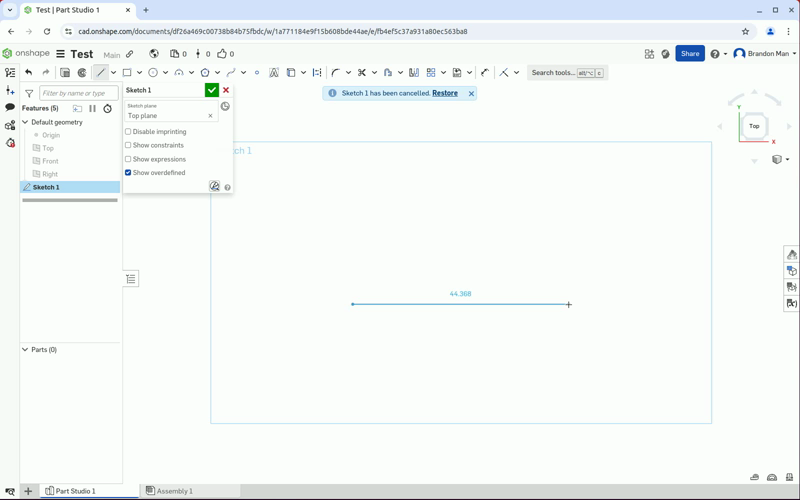
key_down(shift)
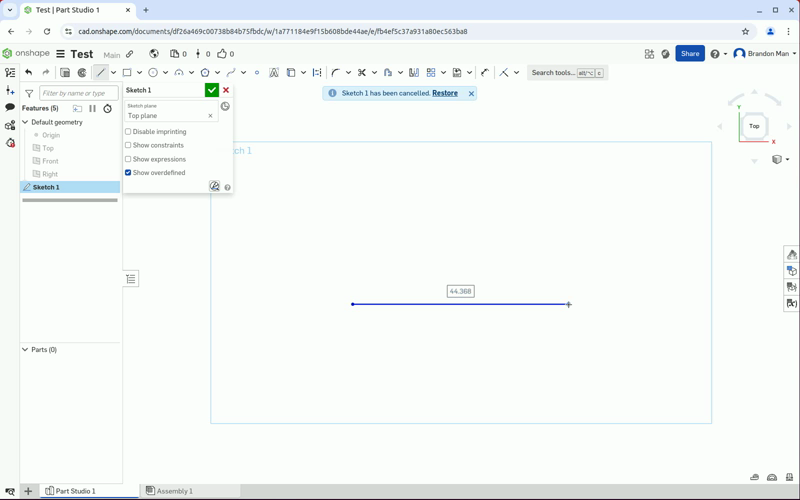
mouse_move(589, 304)
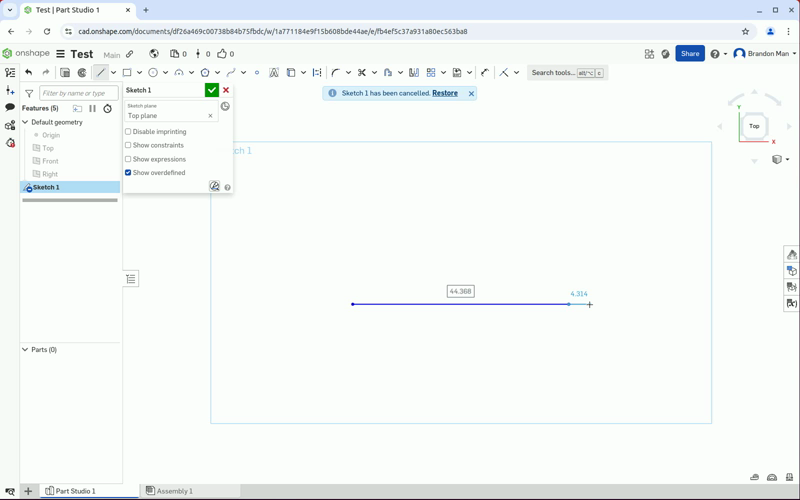
mouse_move(568, 263)
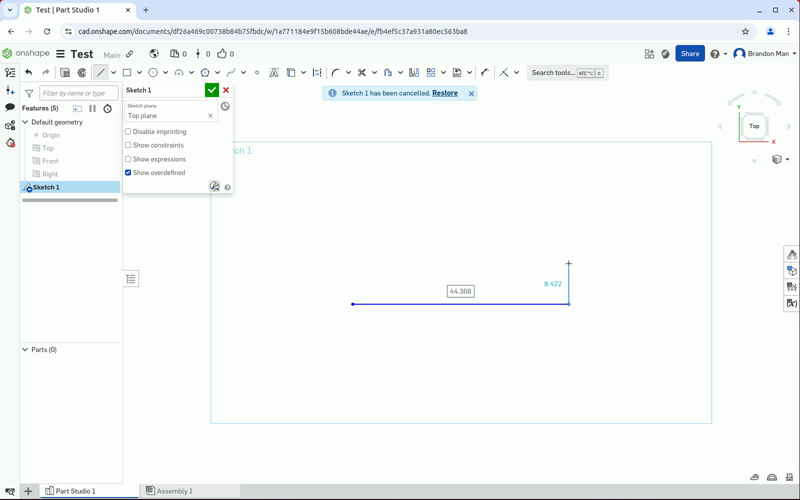
click(568, 263)
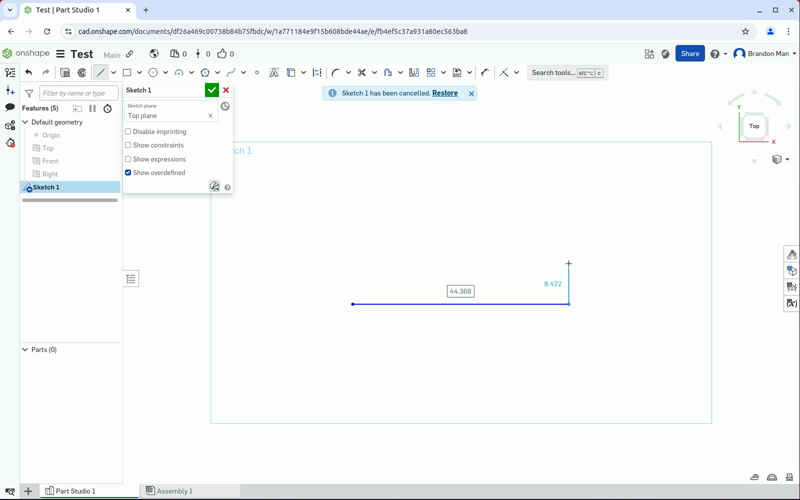
key_up(shift)
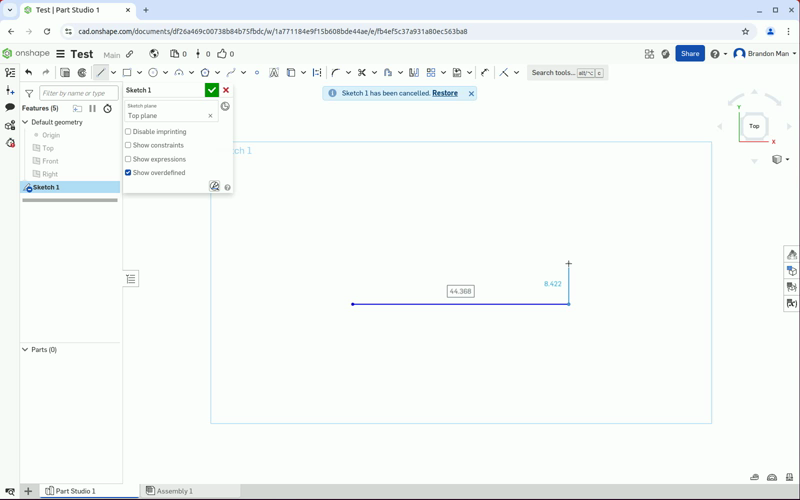
key_down(shift)
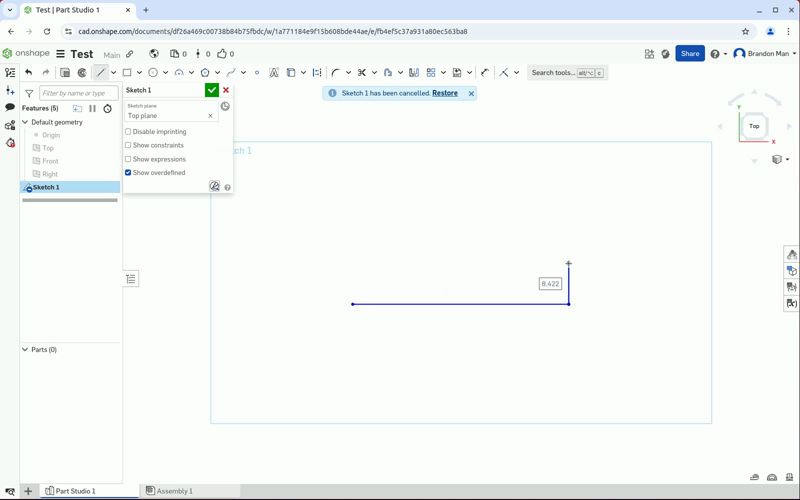
mouse_move(352, 263)
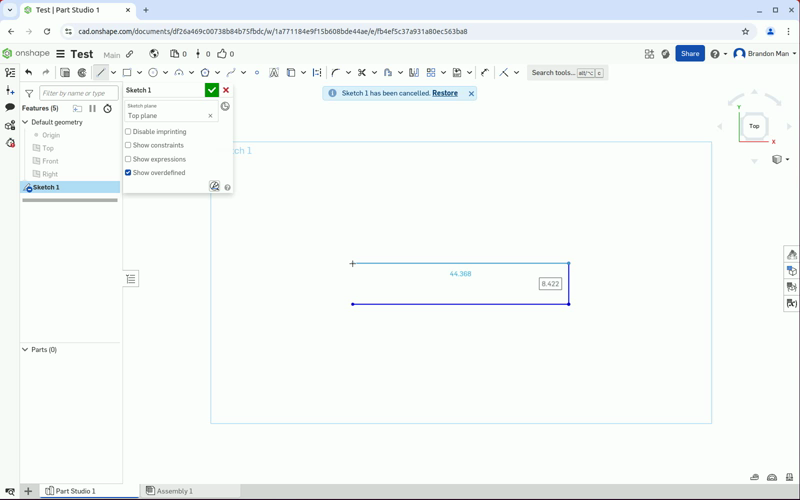
click(352, 263)
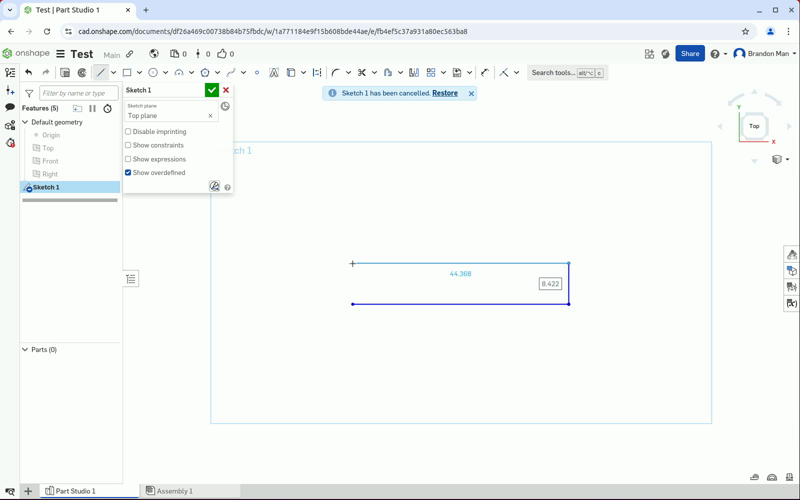
key_up(shift)
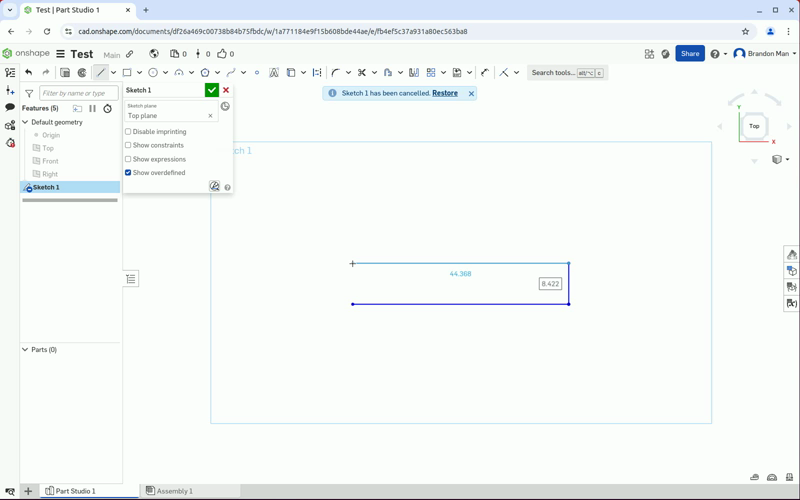
mouse_move(382, 263)
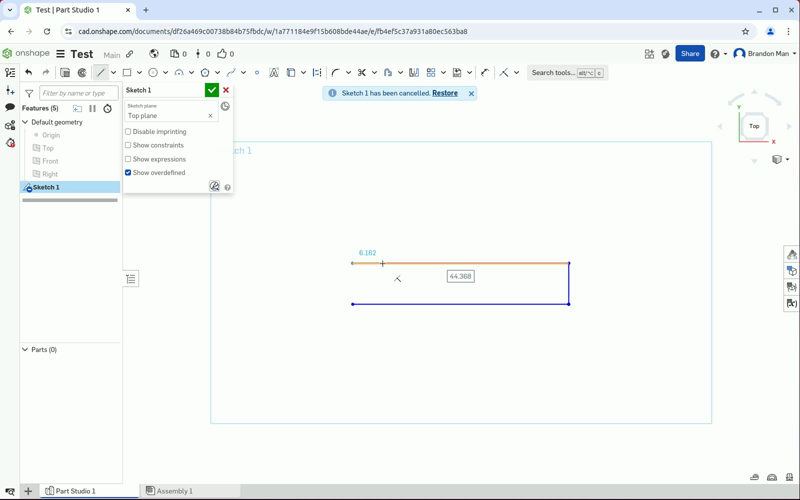
key_down(shift)
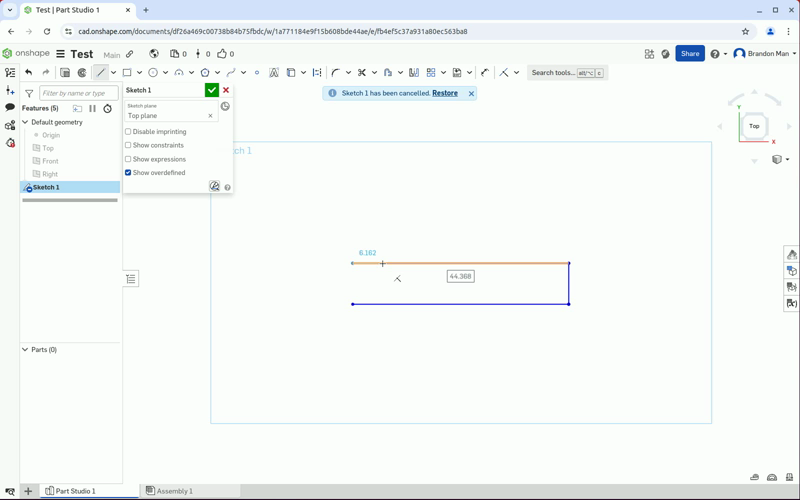
mouse_move(352, 304)
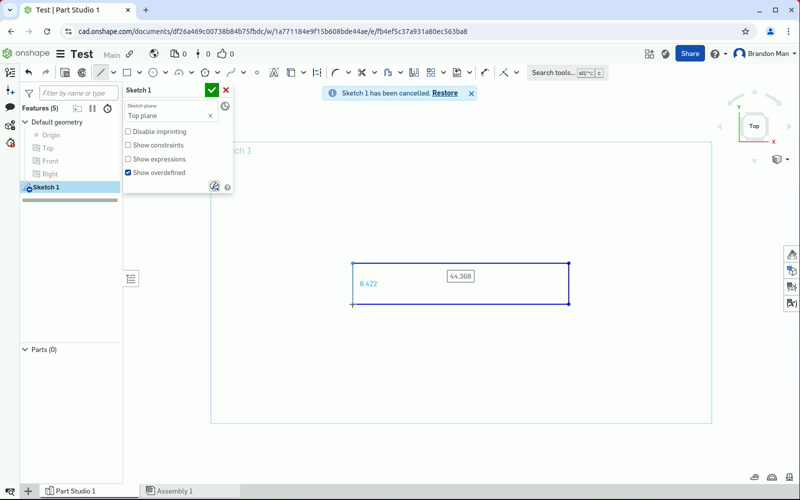
key_up(shift)
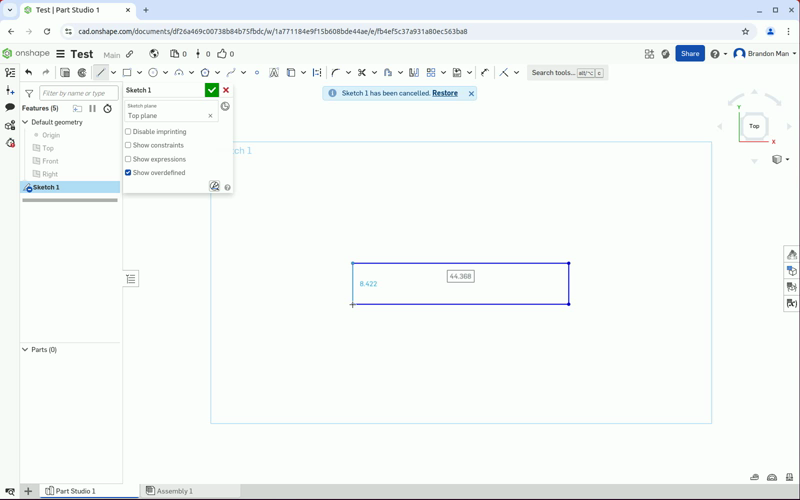
click(352, 304)
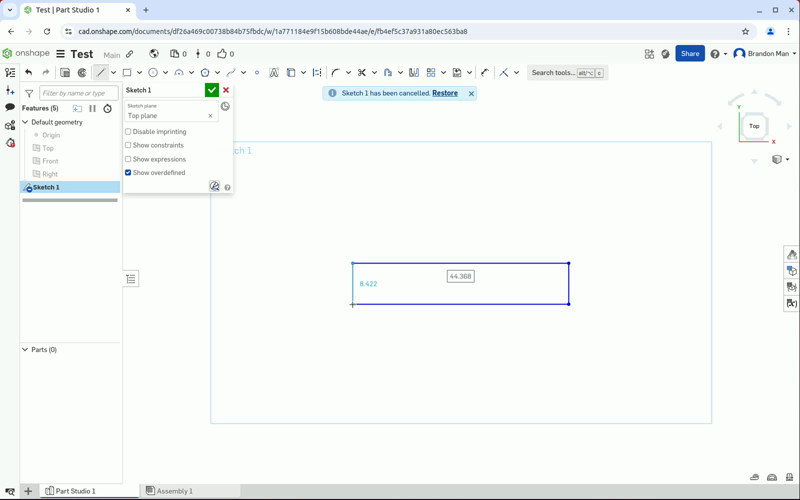
key(esc)
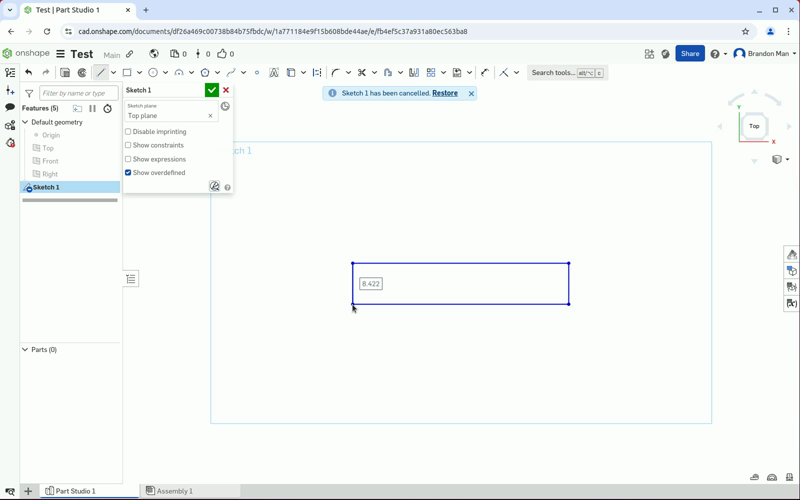
mouse_move(382, 277)
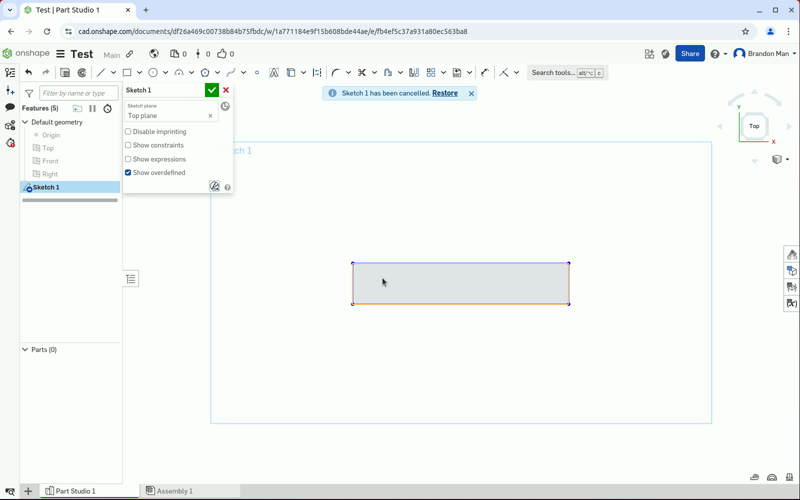
click(382, 277)
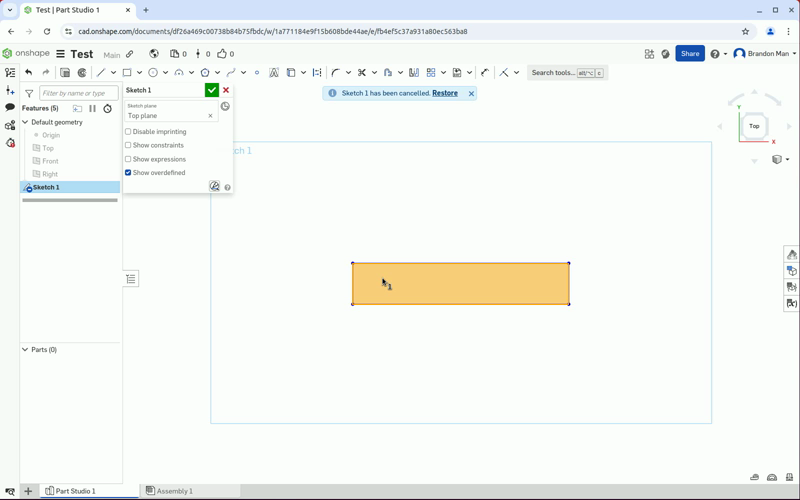
mouse_move(73, 352)
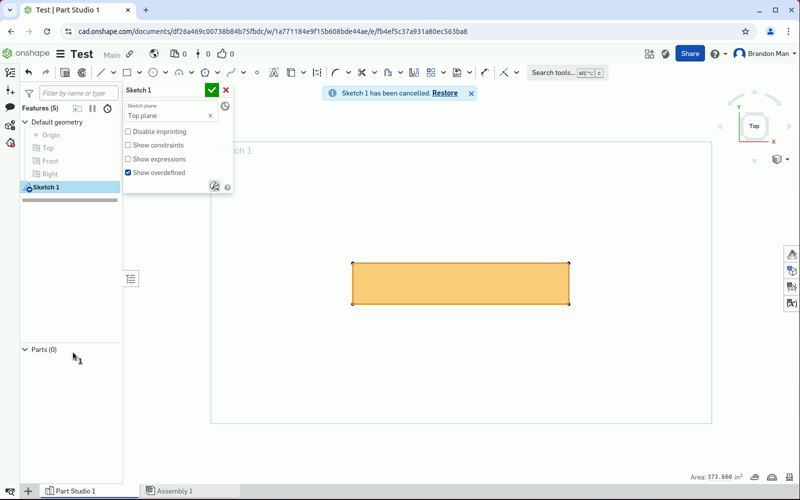
key(shift+y)
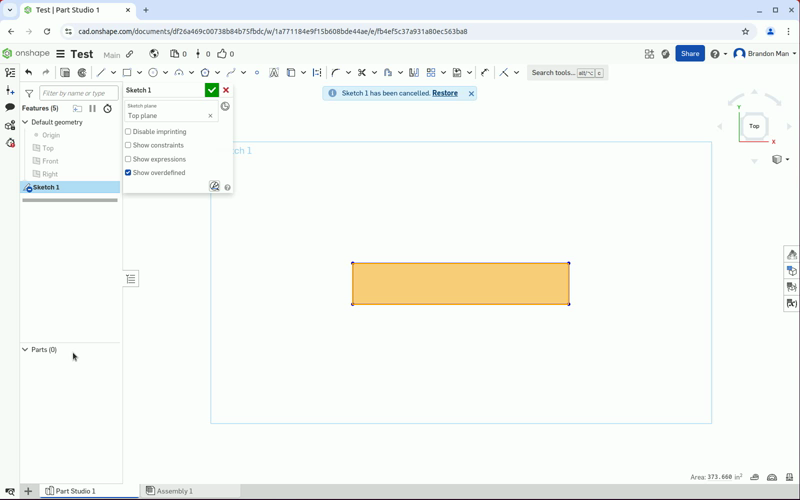
key(shift+e)
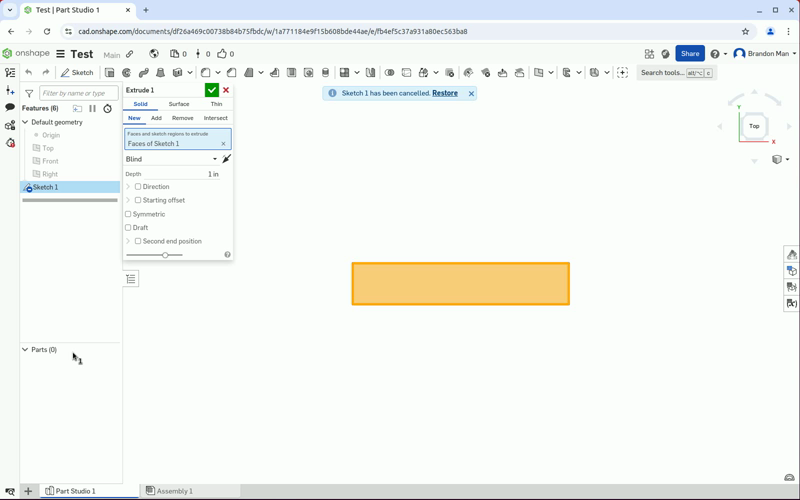
mouse_move(143, 106)
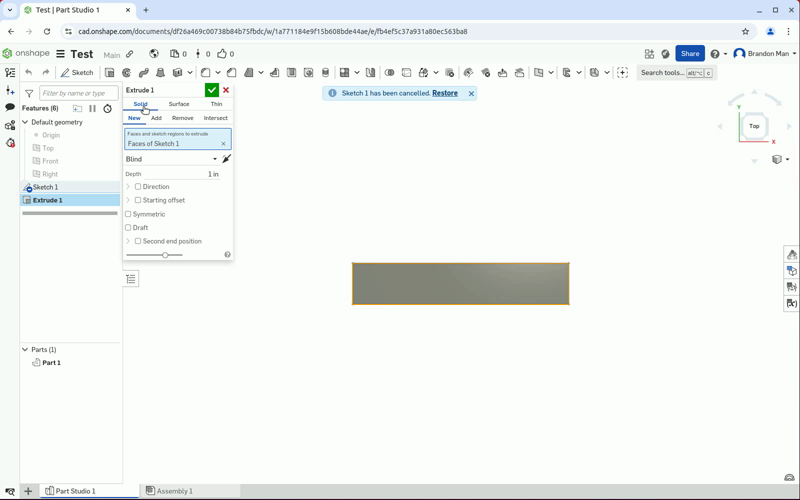
click(143, 106)
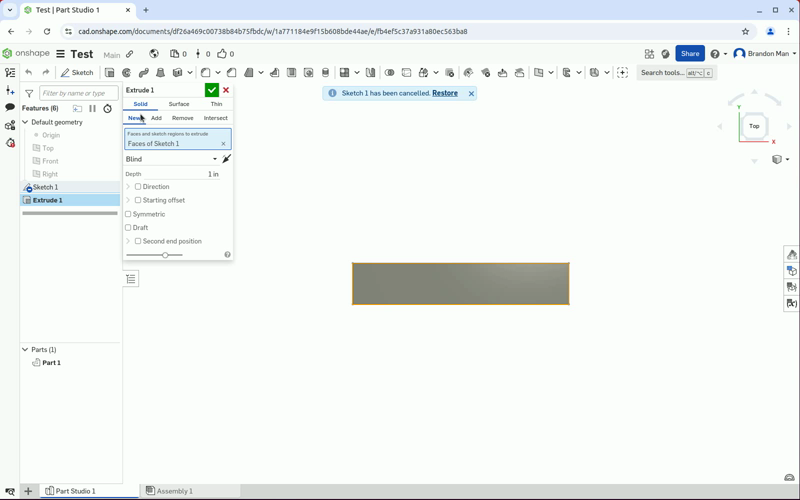
mouse_move(137, 120)
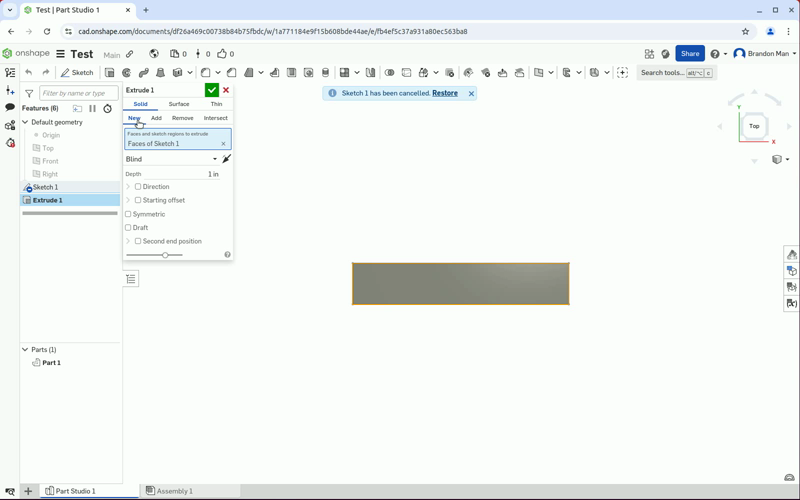
click(137, 120)
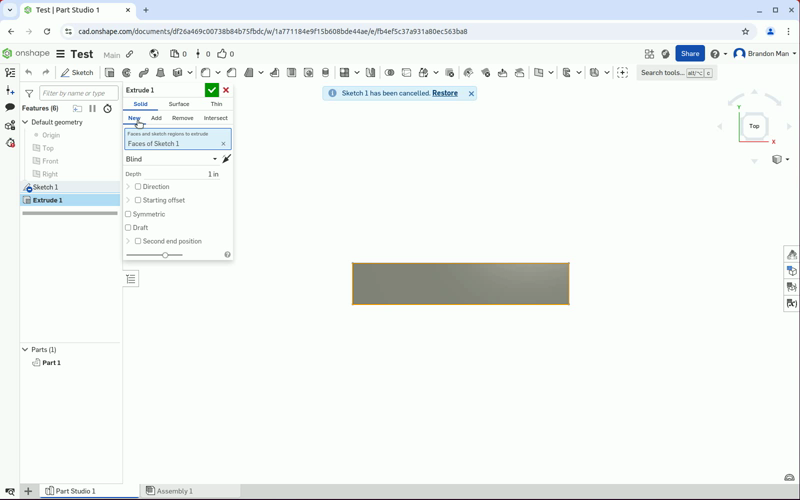
key(tab, 4)
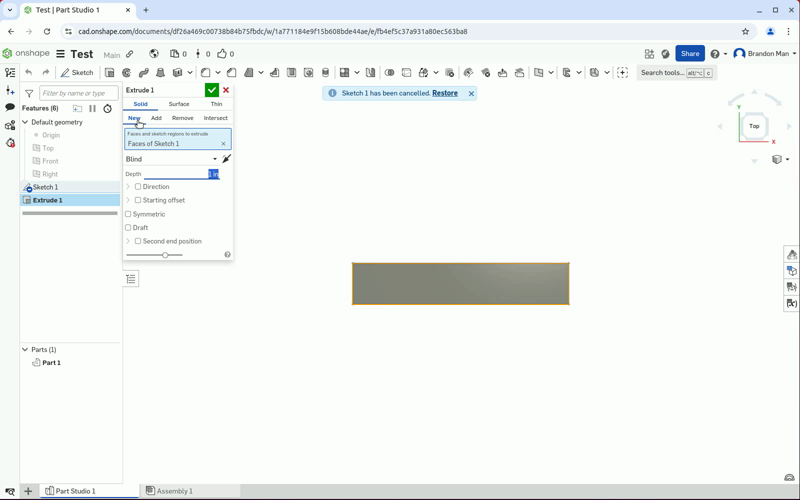
text(1.685)
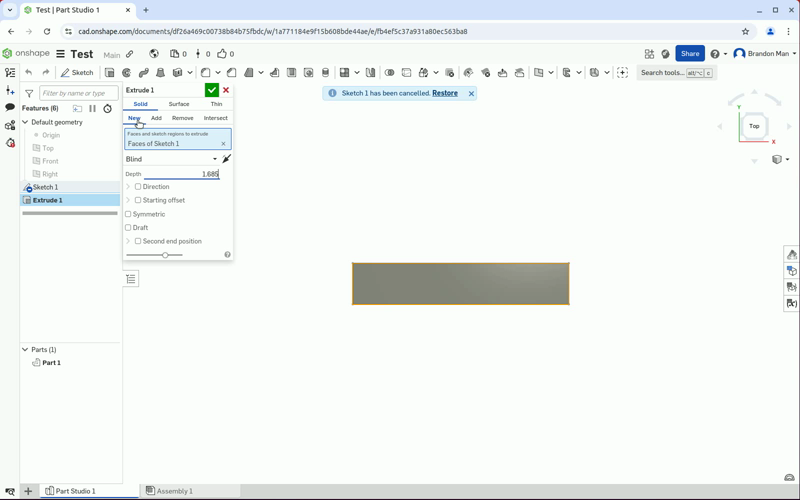
key(enter)
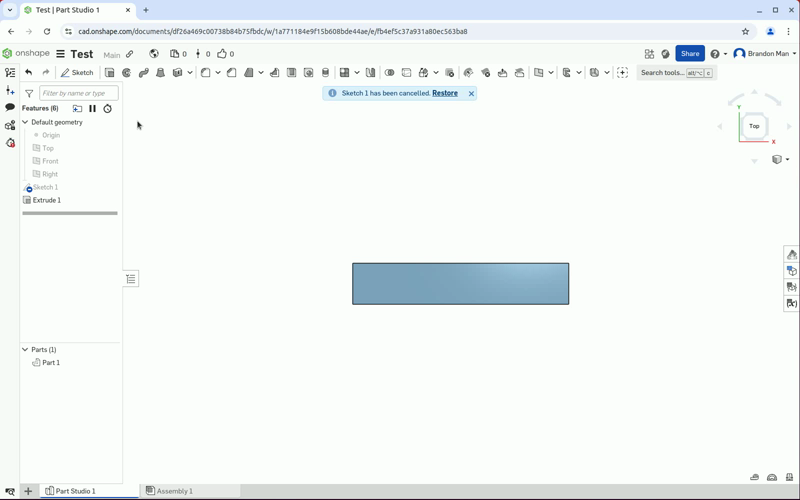
key(shift+h)
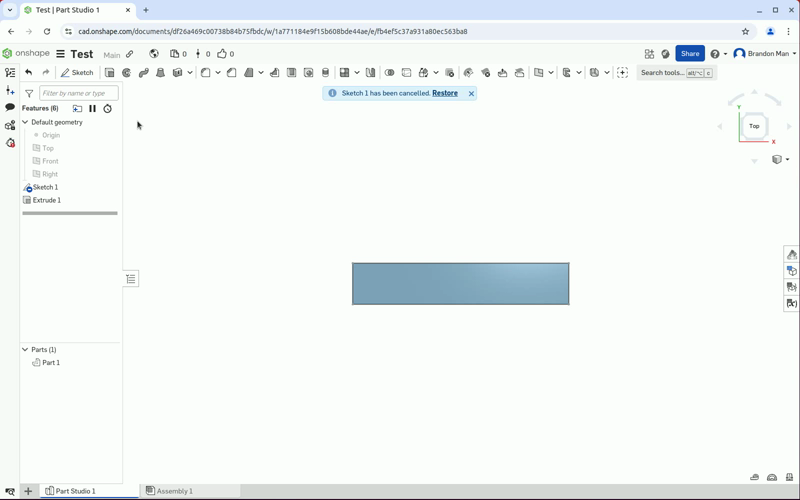
key(shift+h)
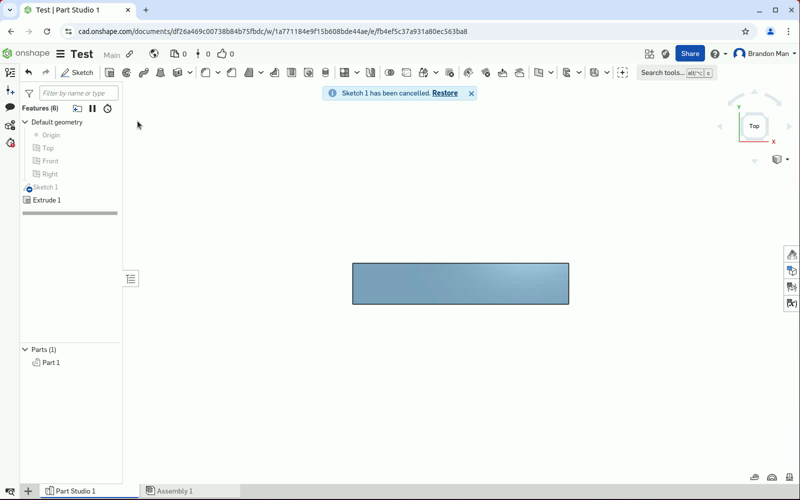
mouse_move(73, 189)
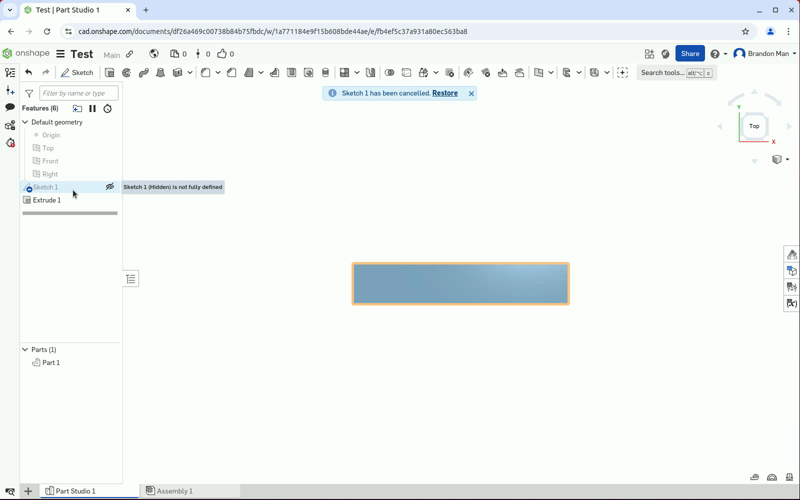
click(73, 189)
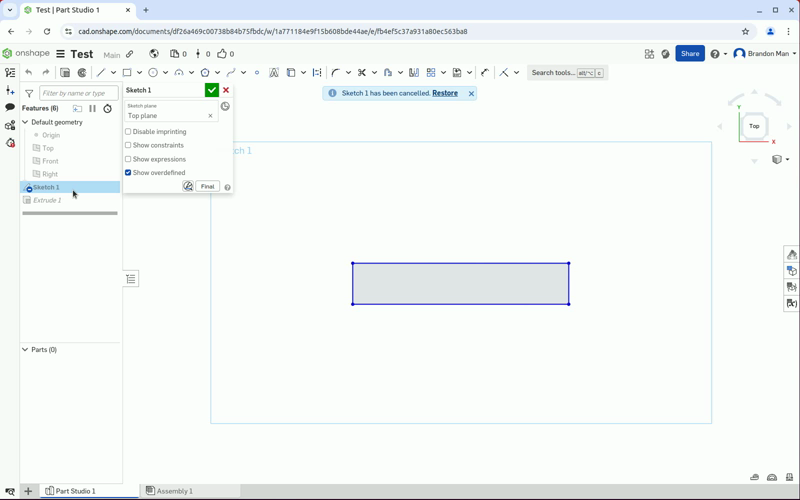
mouse_move(229, 92)
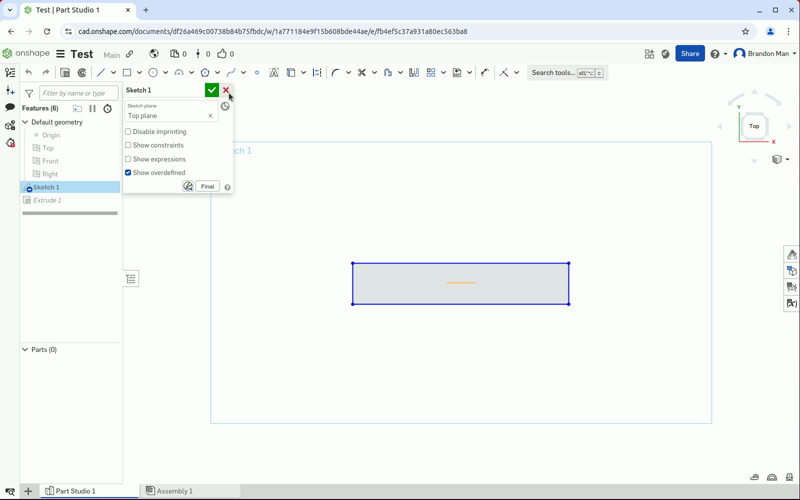
click(229, 92)
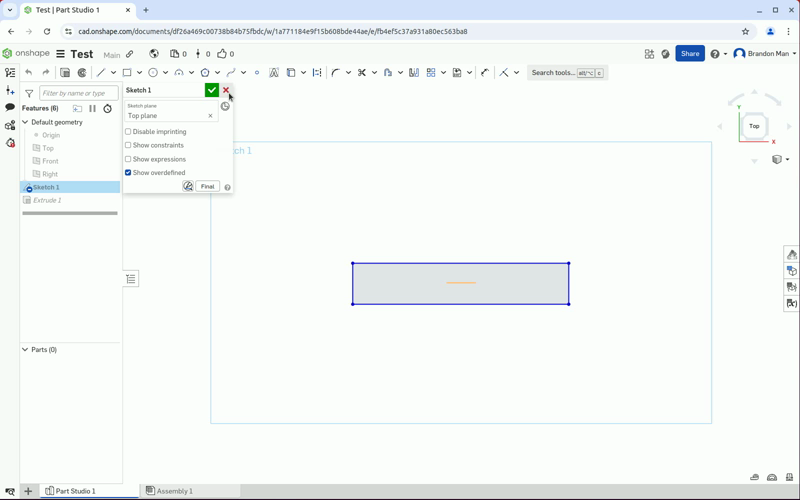
key(shift+s)
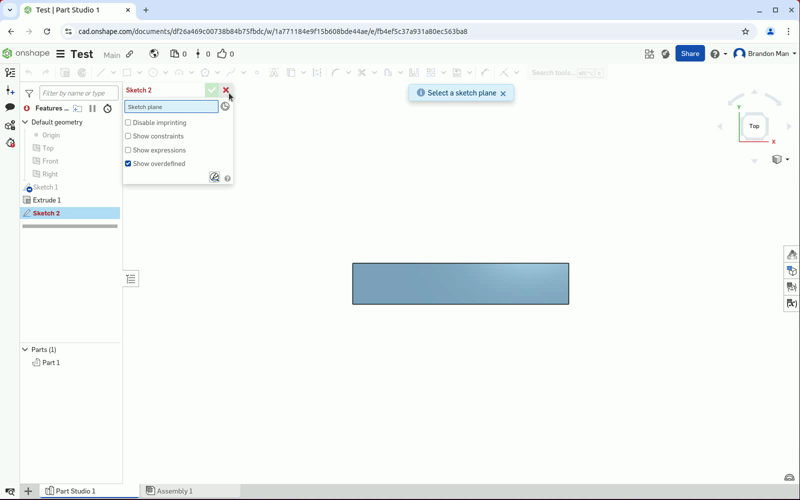
mouse_move(73, 150)
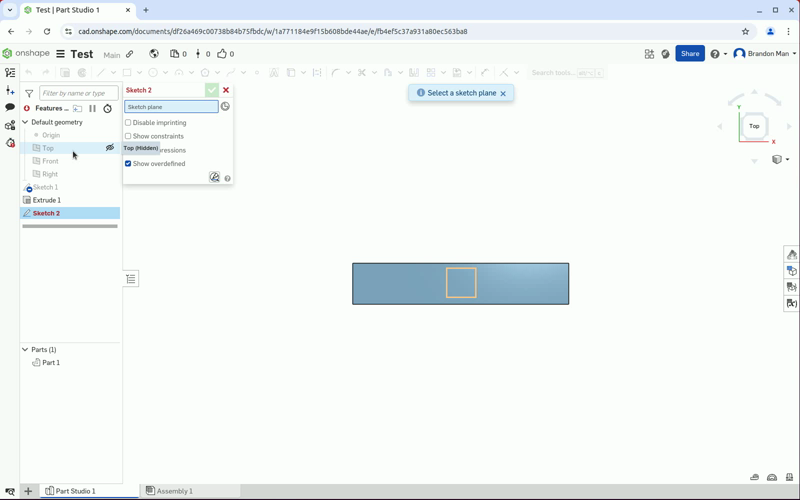
click(73, 150)
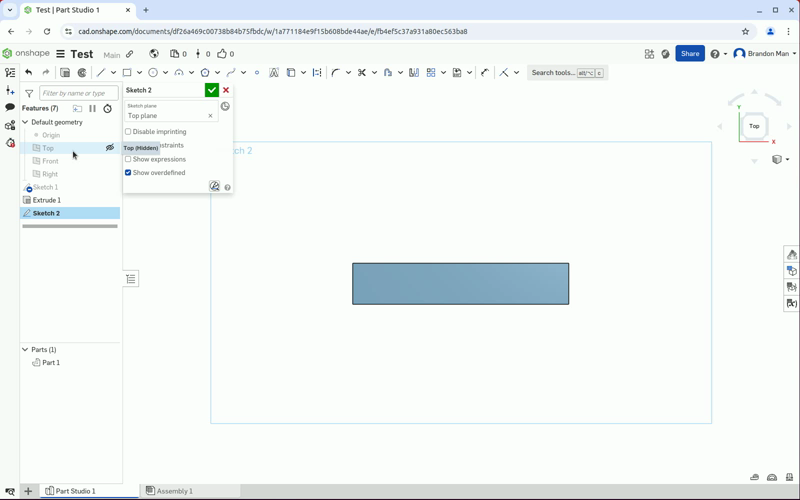
mouse_move(73, 352)
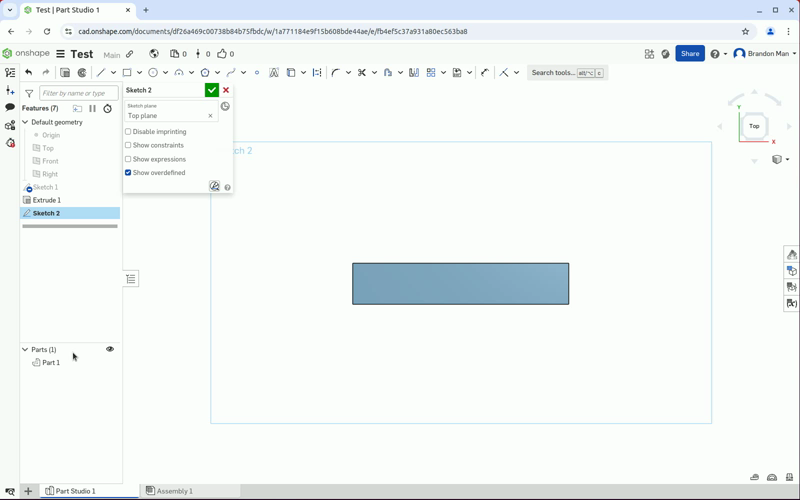
key(y)
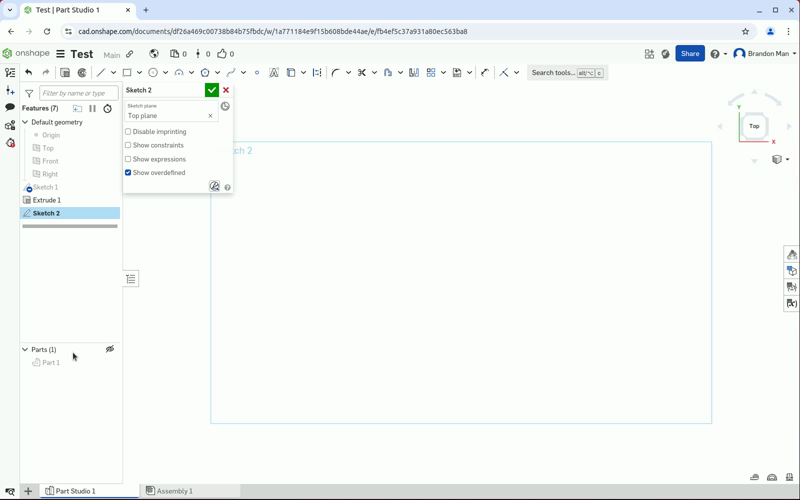
key(l)
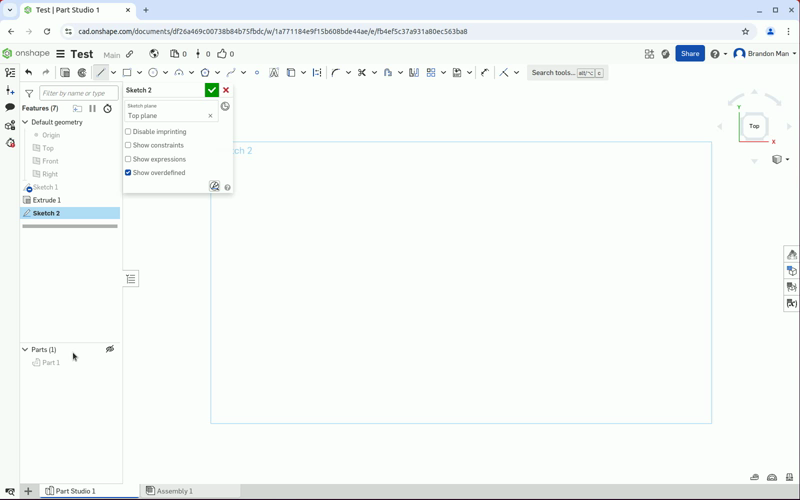
key_down(shift)
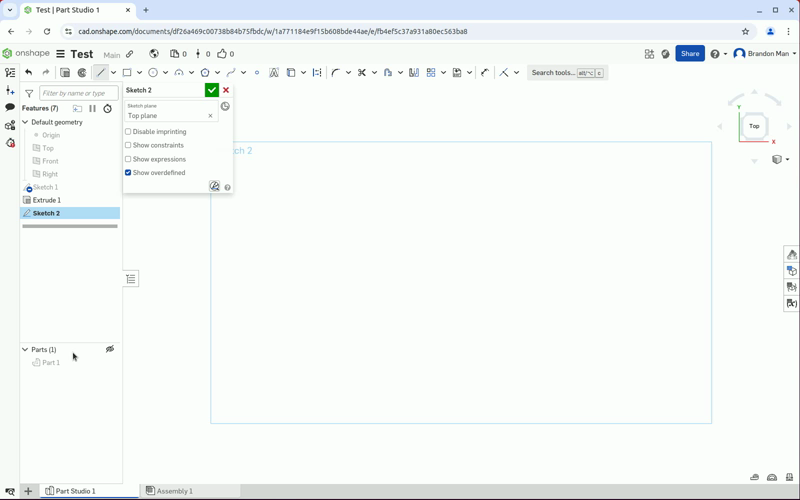
mouse_move(348, 307)
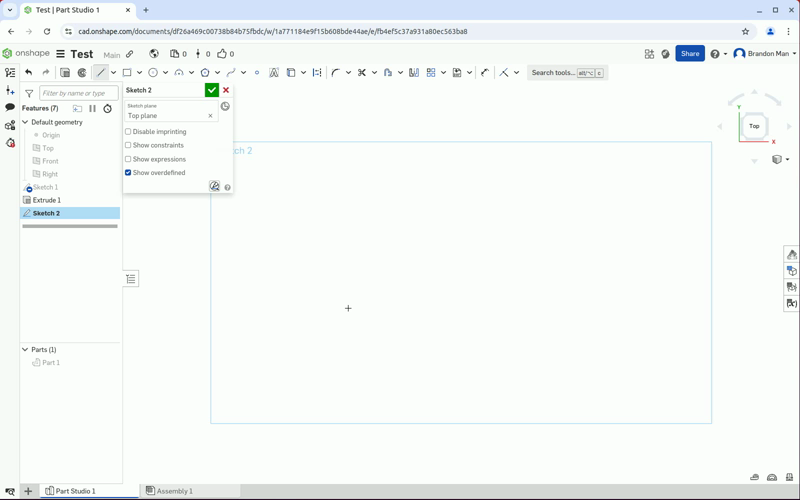
click(348, 307)
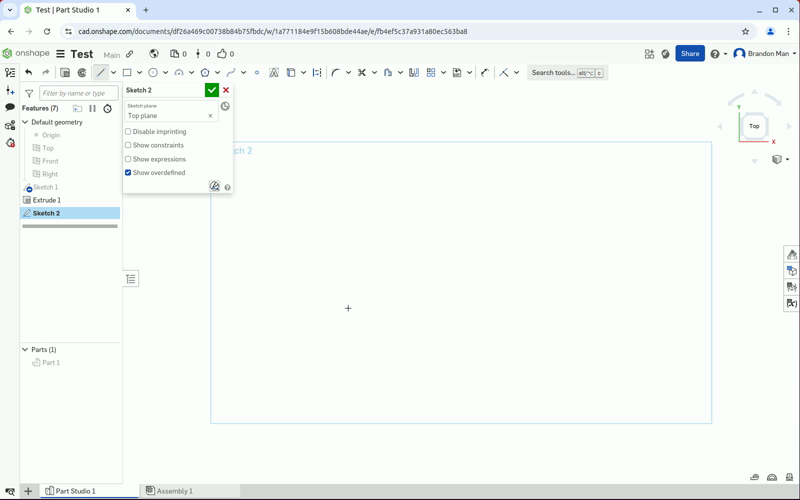
key_up(shift)
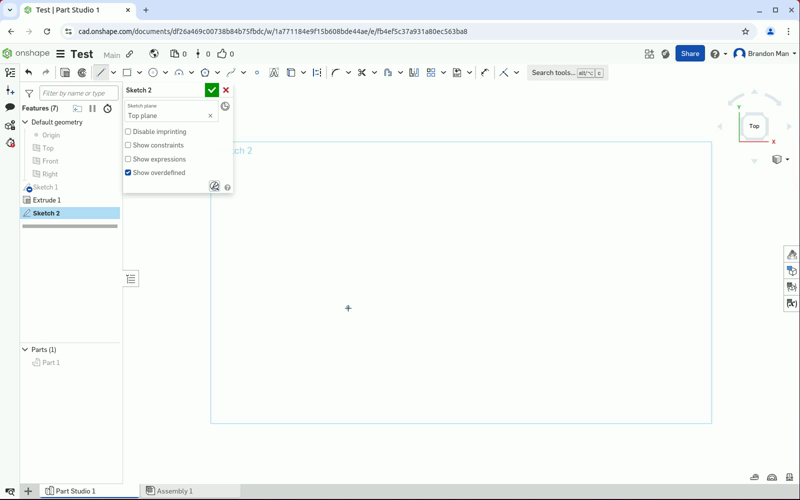
key_down(shift)
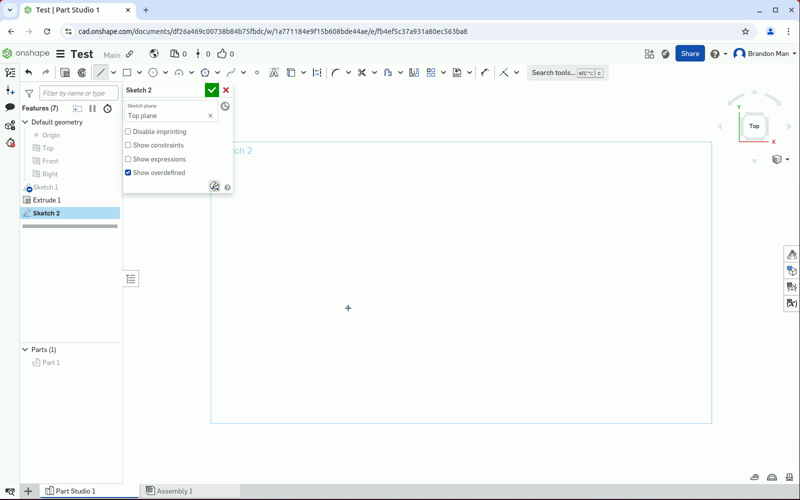
mouse_move(572, 307)
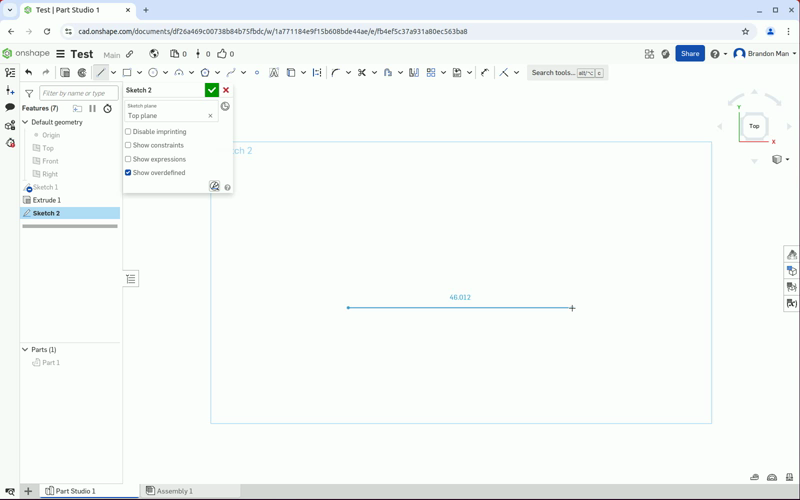
click(572, 307)
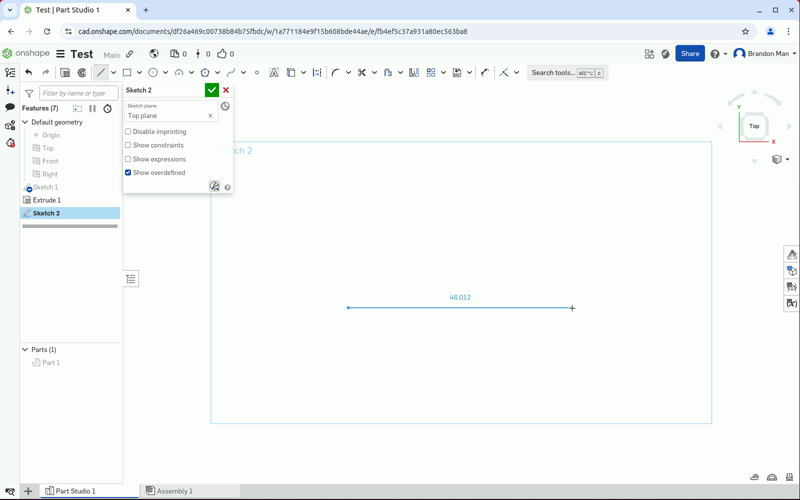
key_up(shift)
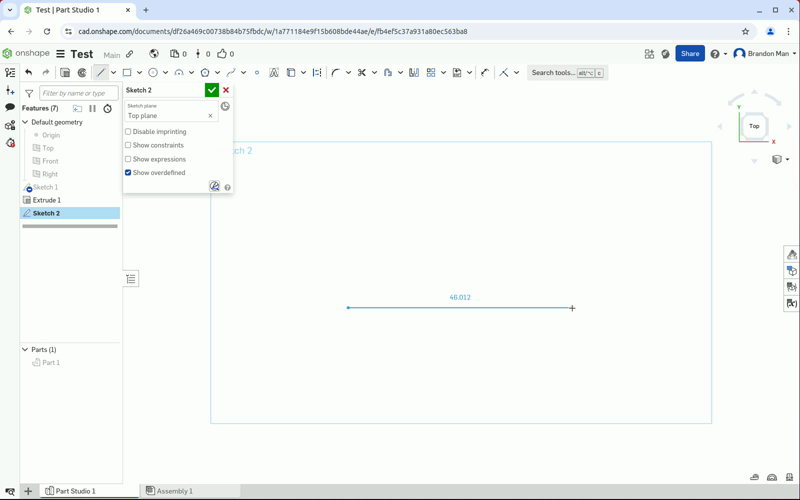
key_down(shift)
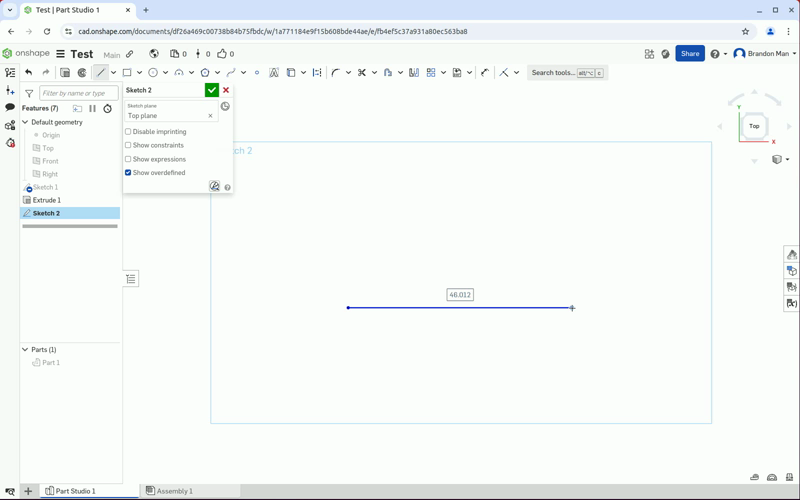
mouse_move(589, 307)
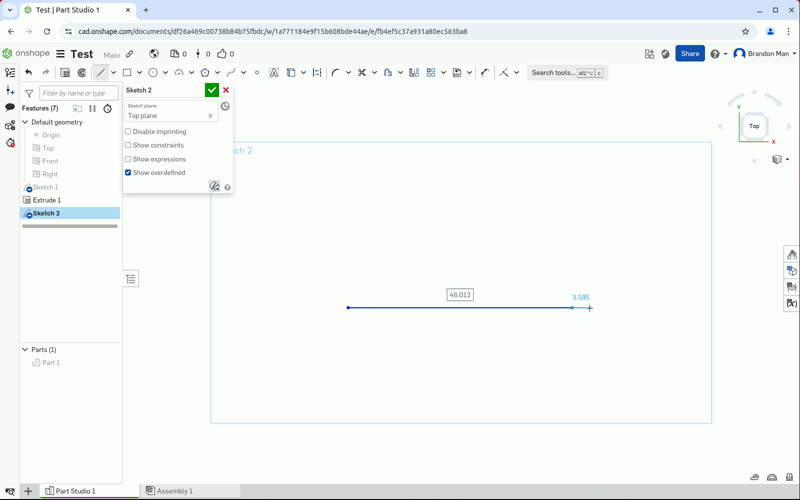
mouse_move(572, 258)
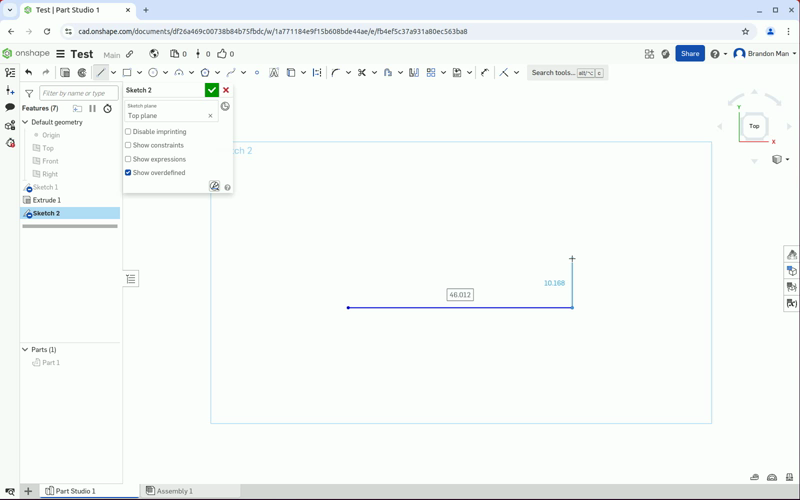
click(572, 258)
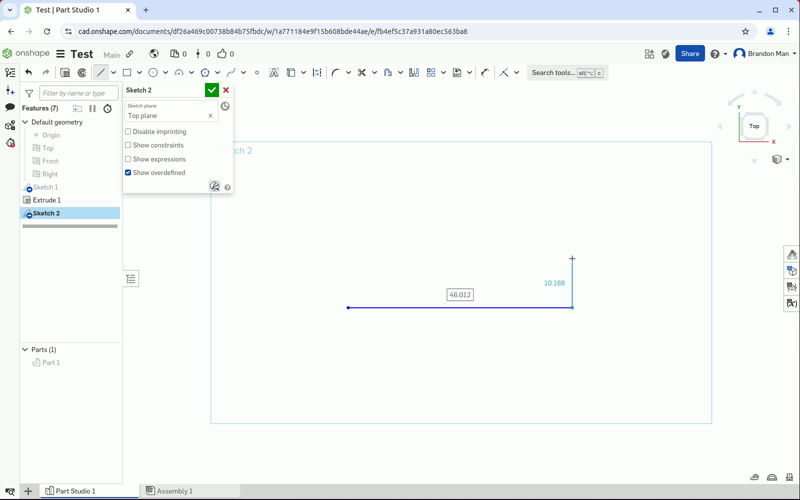
key_up(shift)
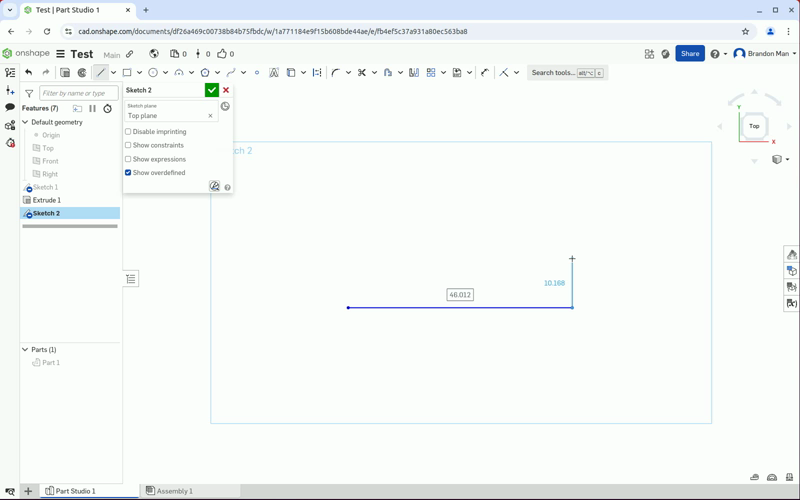
key_down(shift)
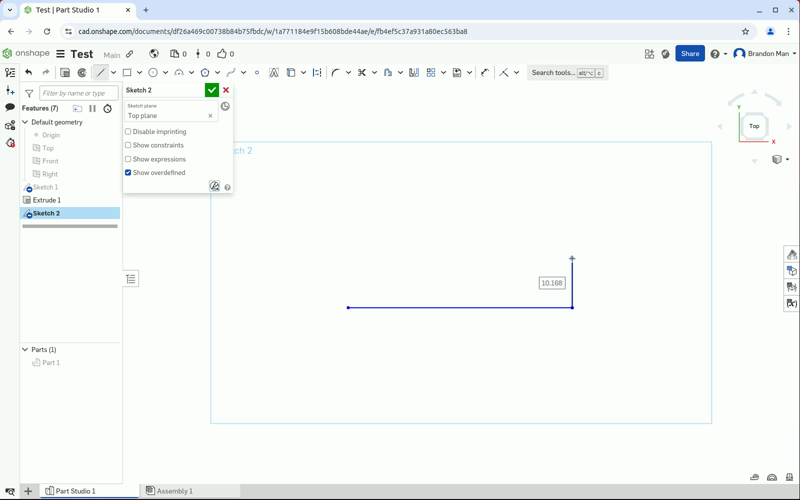
mouse_move(348, 258)
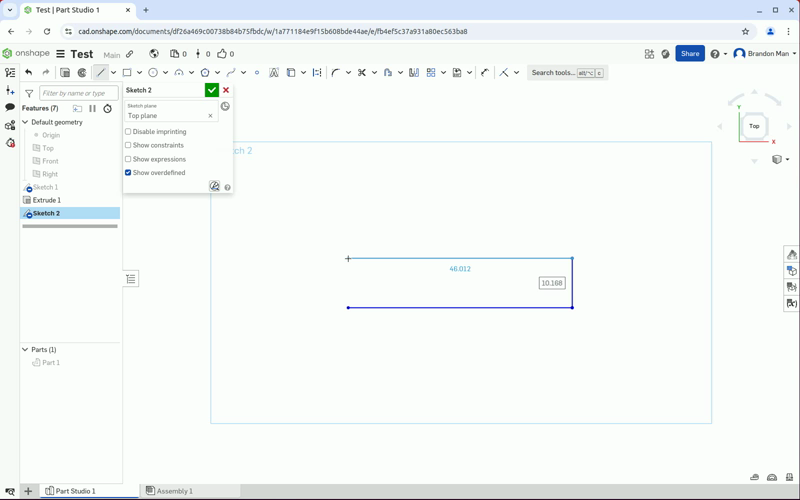
click(348, 258)
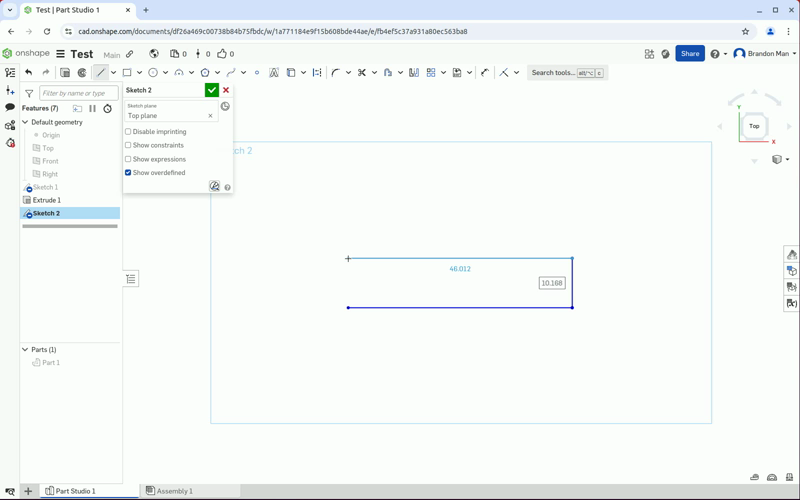
key_up(shift)
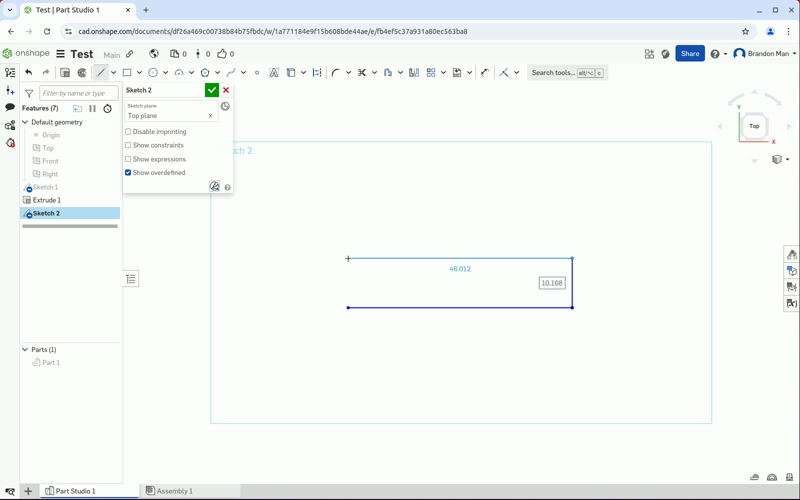
mouse_move(378, 258)
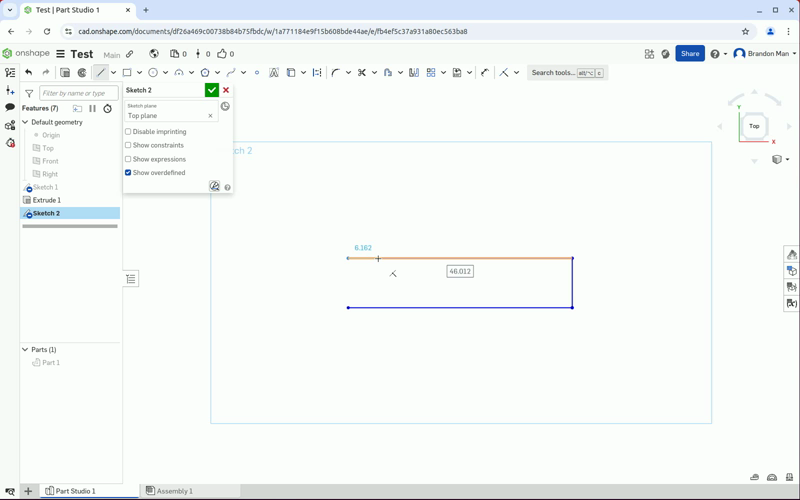
key_down(shift)
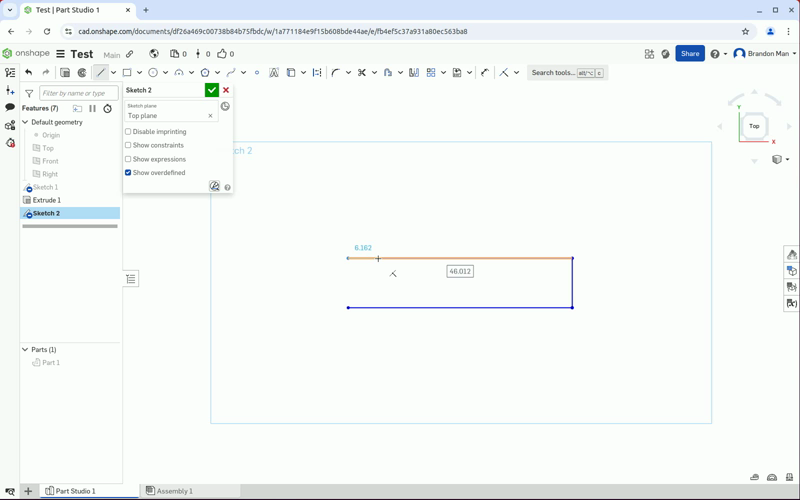
mouse_move(348, 307)
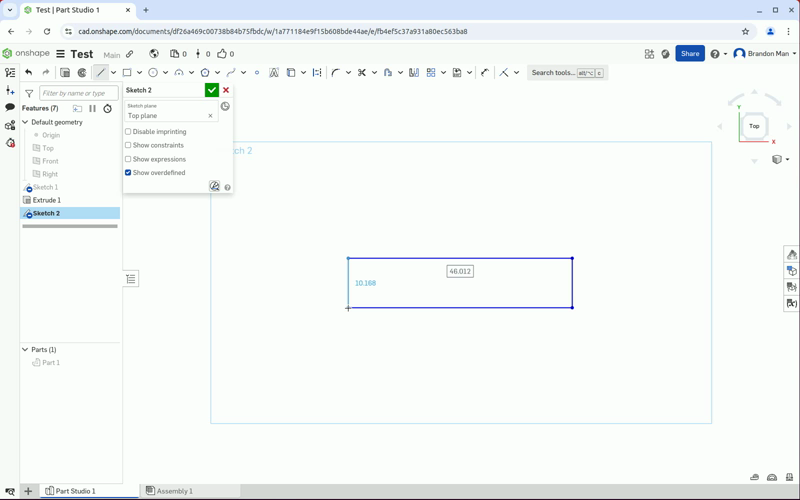
key_up(shift)
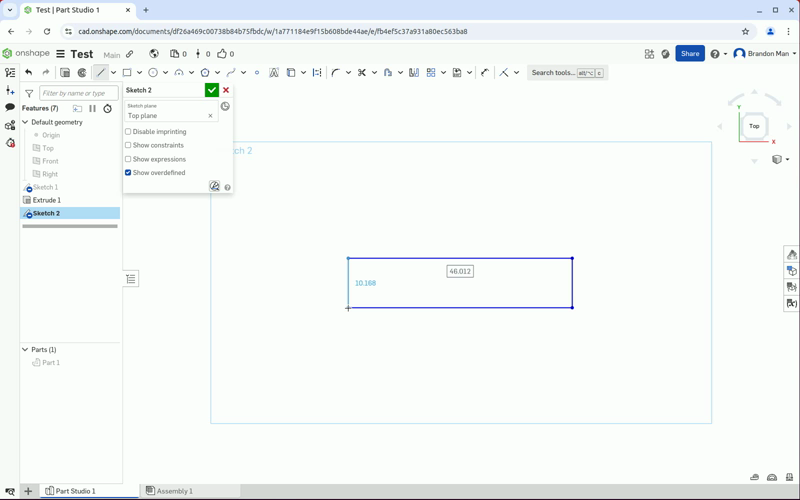
click(348, 307)
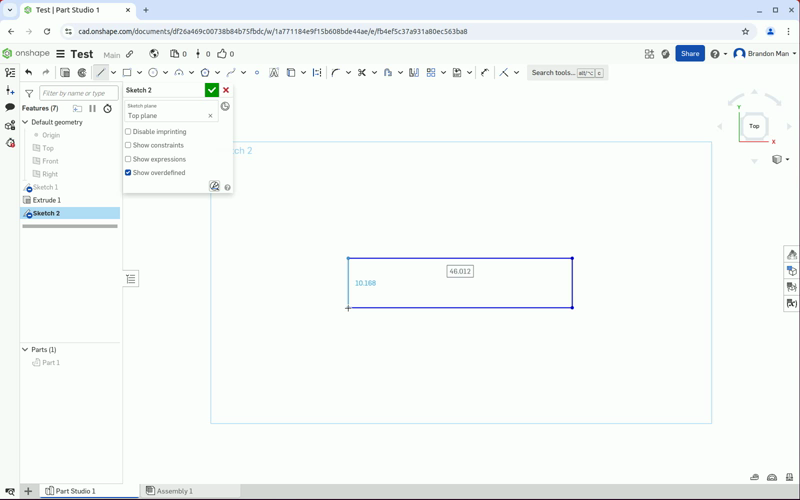
key(esc)
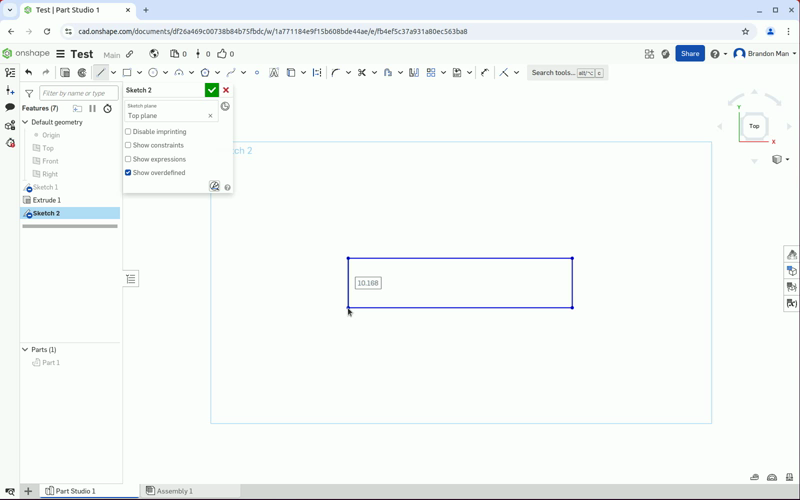
key(l)
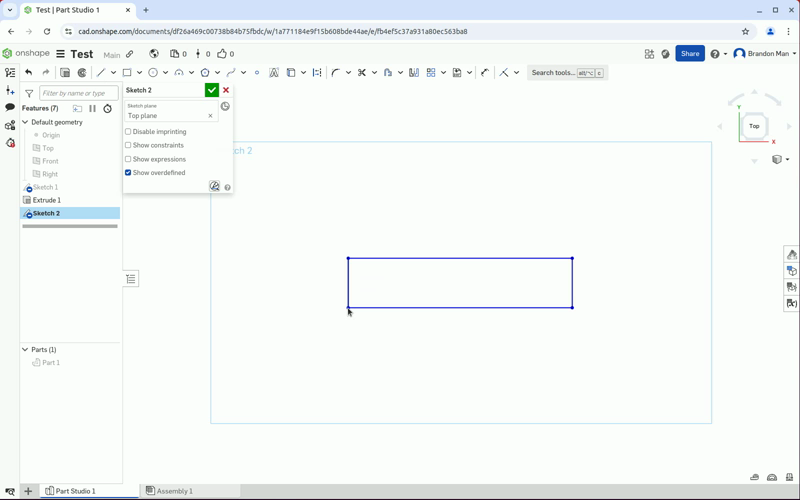
key_down(shift)
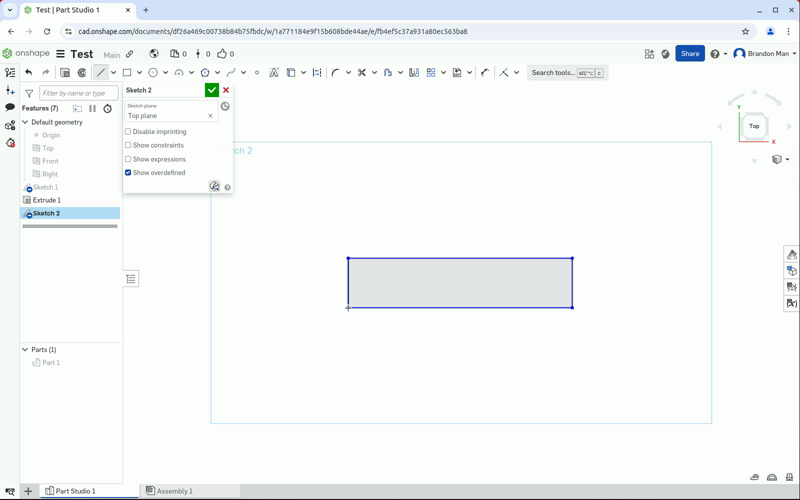
mouse_move(353, 302)
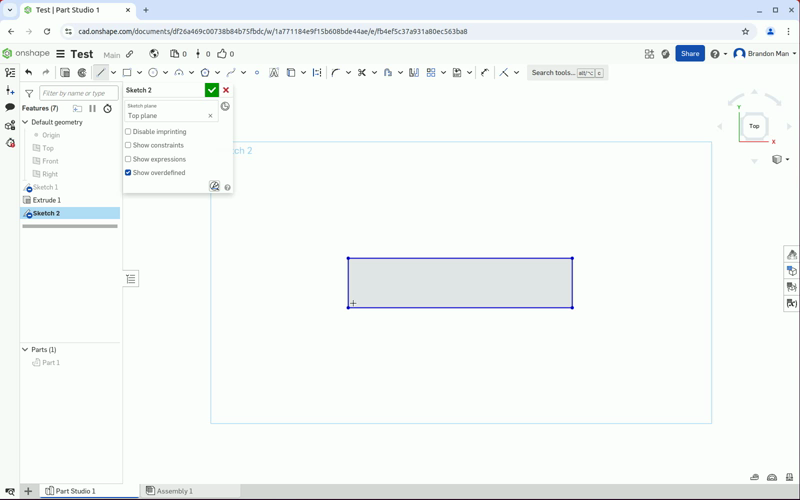
click(353, 302)
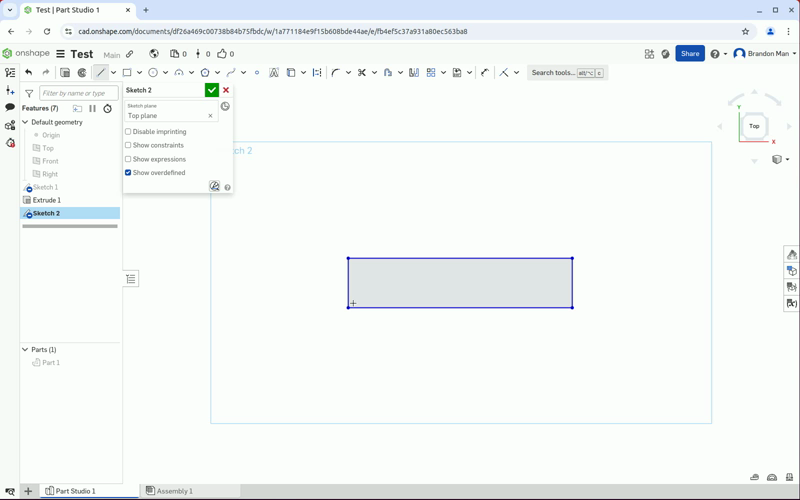
key_up(shift)
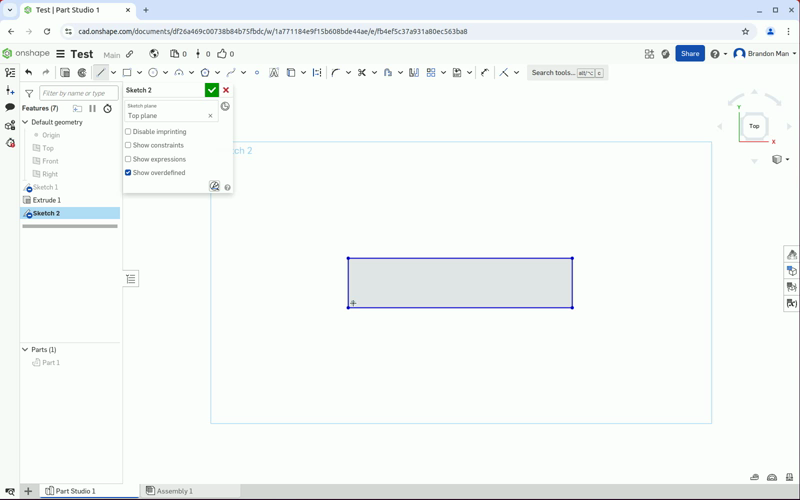
key_down(shift)
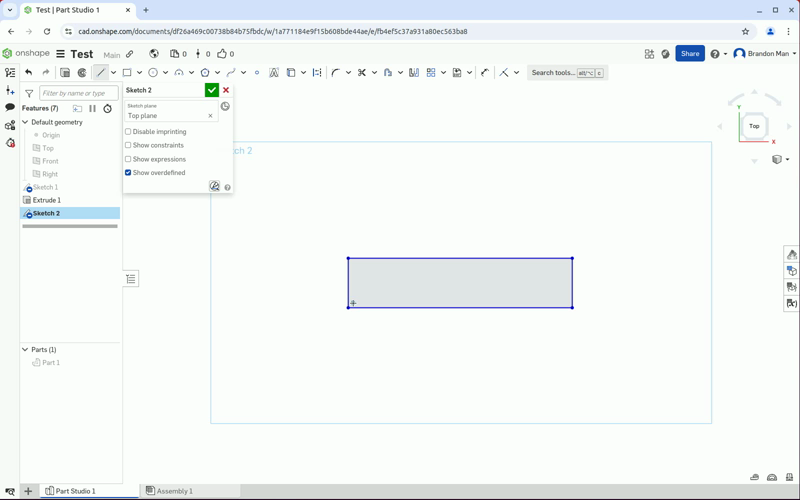
mouse_move(567, 302)
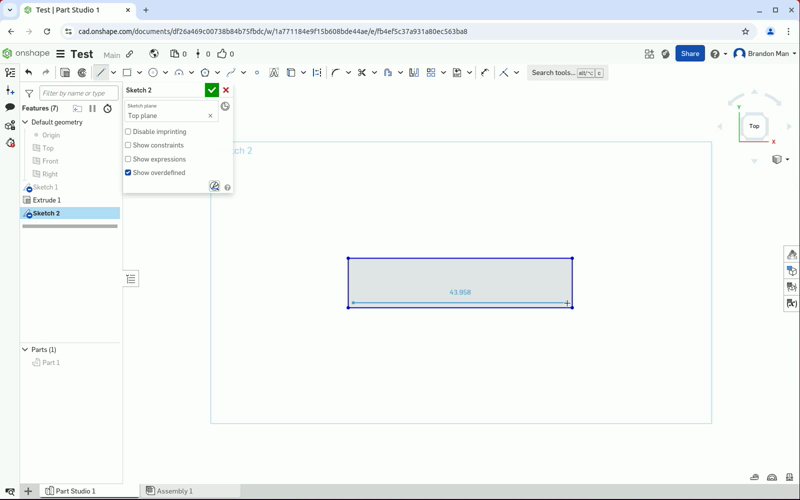
click(567, 302)
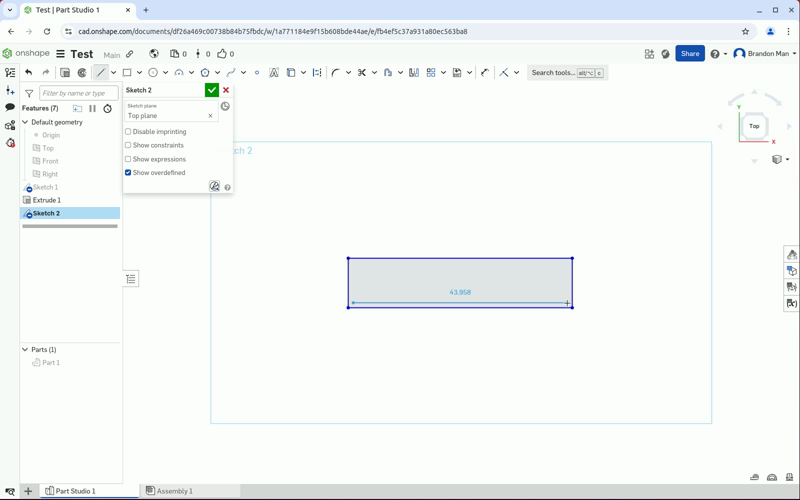
key_up(shift)
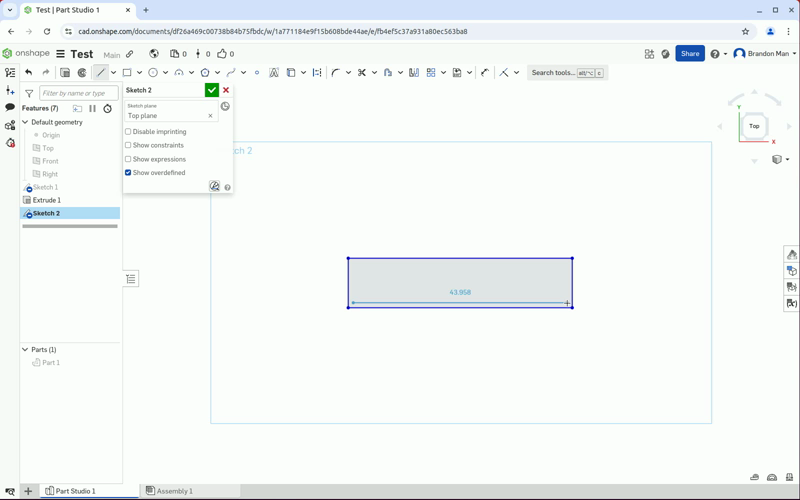
key_down(shift)
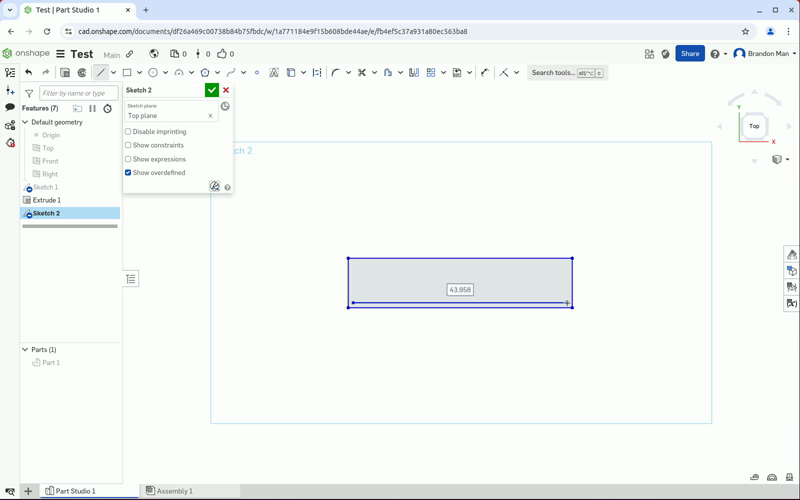
mouse_move(589, 302)
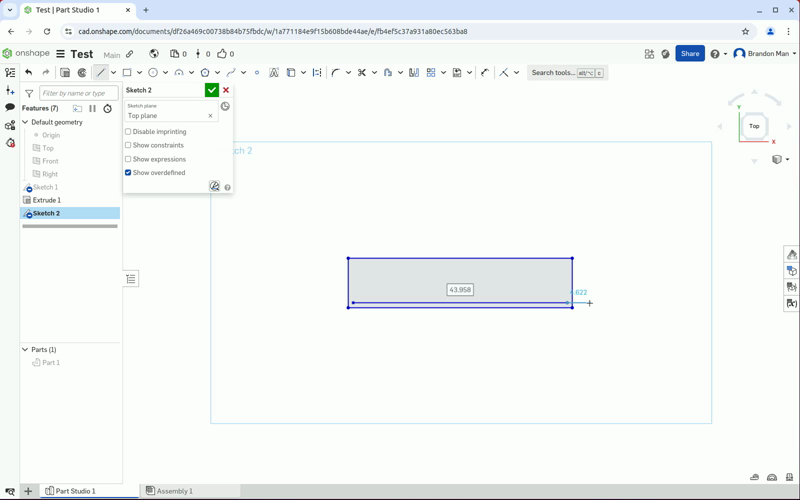
mouse_move(567, 262)
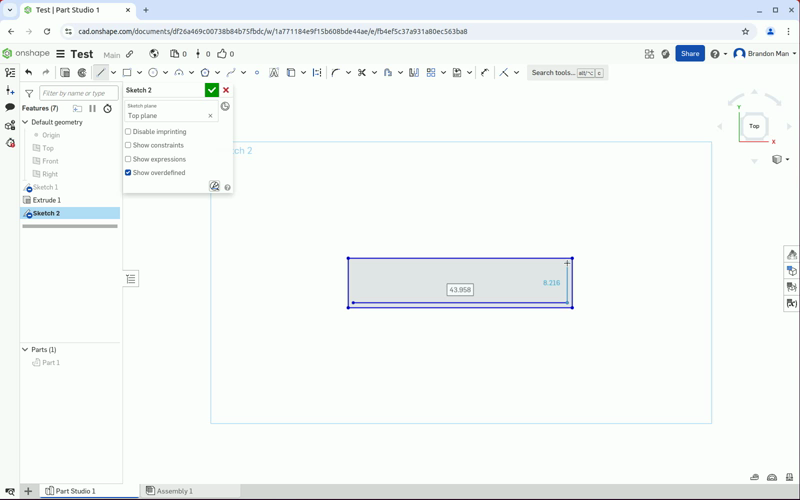
click(567, 262)
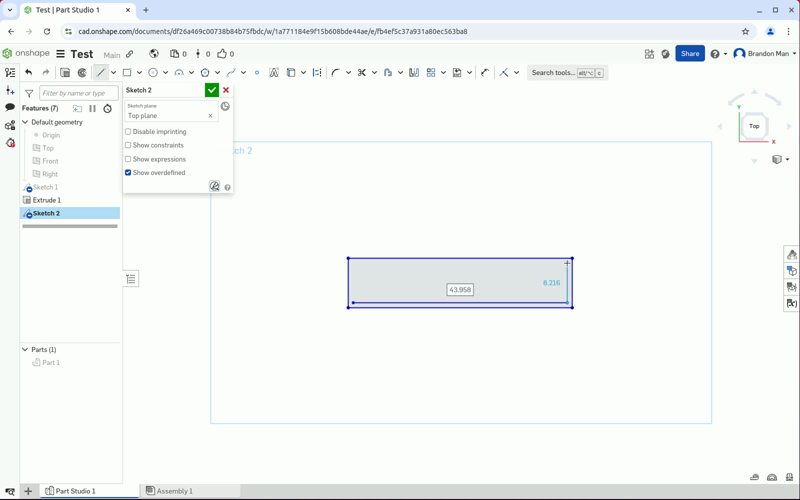
key_up(shift)
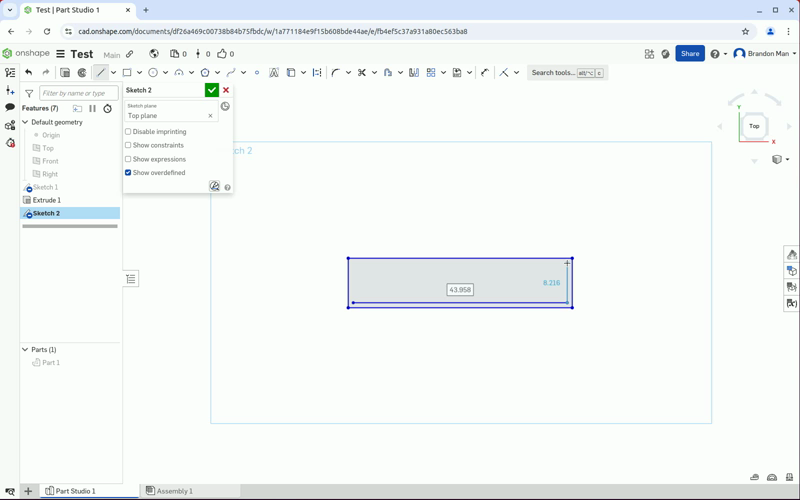
key_down(shift)
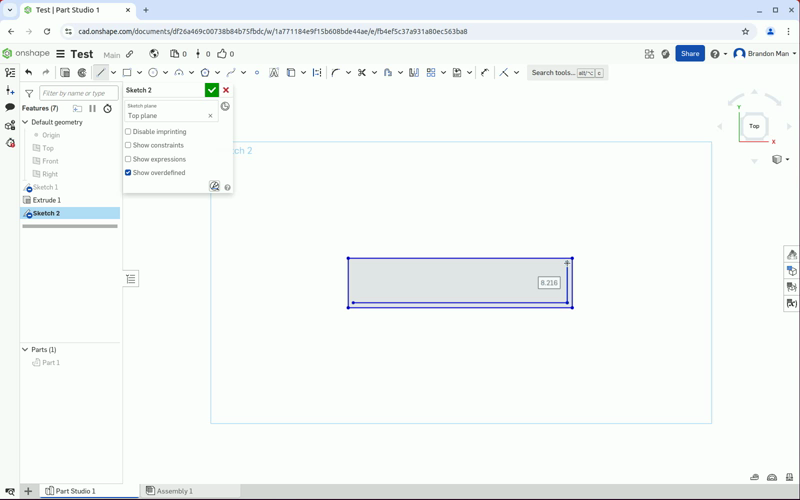
mouse_move(353, 262)
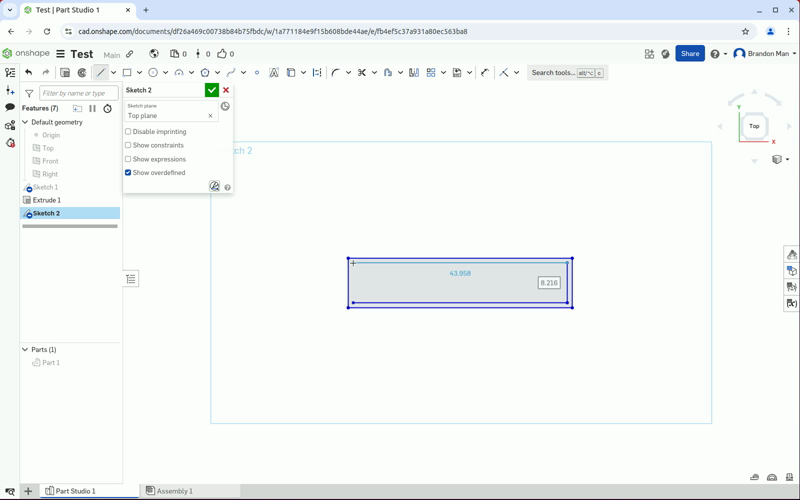
click(353, 262)
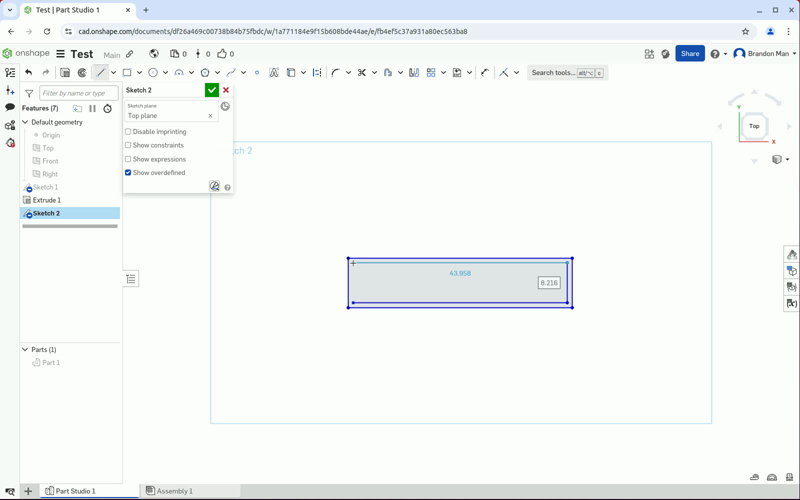
key_up(shift)
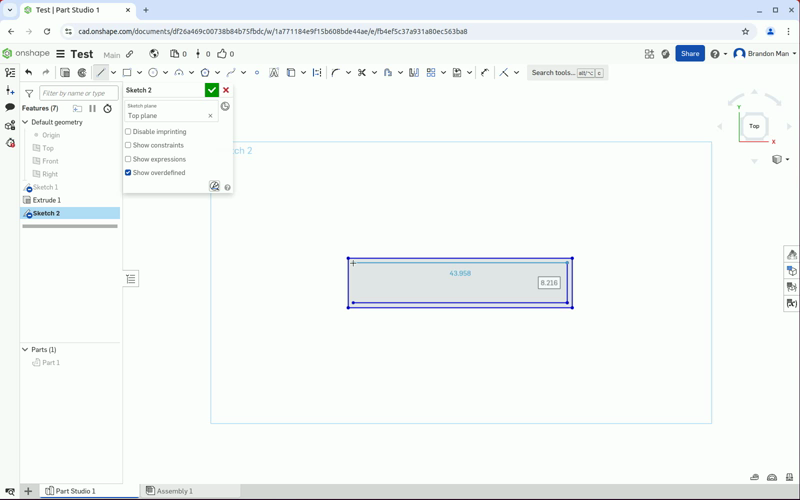
mouse_move(383, 262)
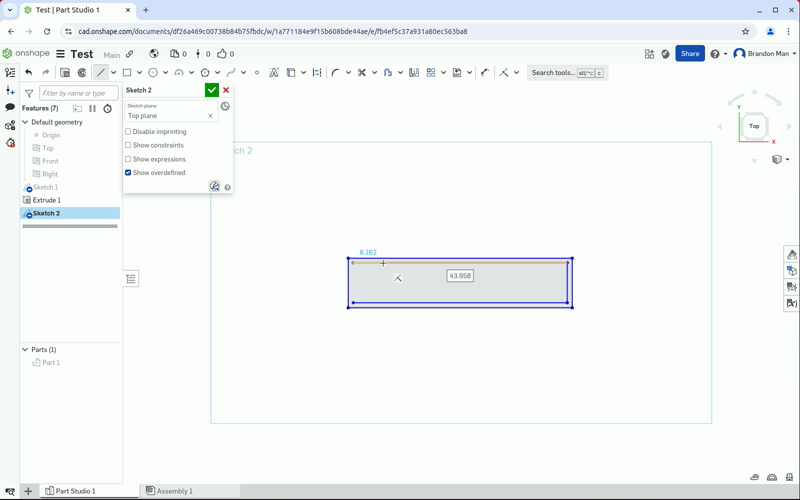
key_down(shift)
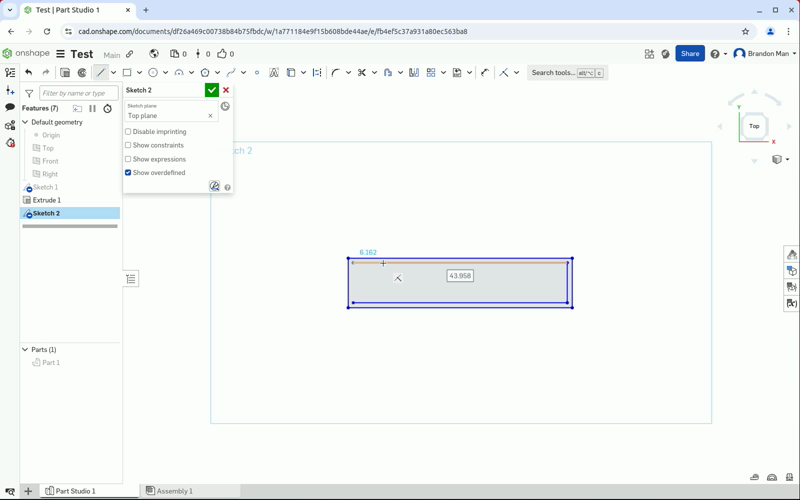
mouse_move(353, 302)
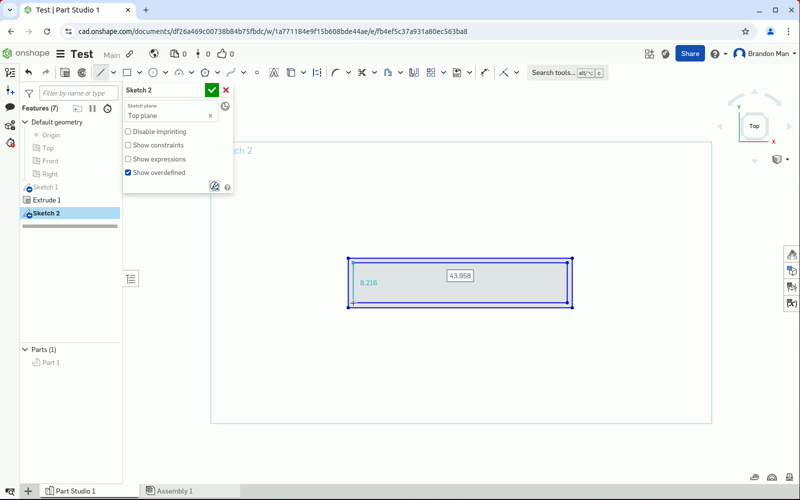
key_up(shift)
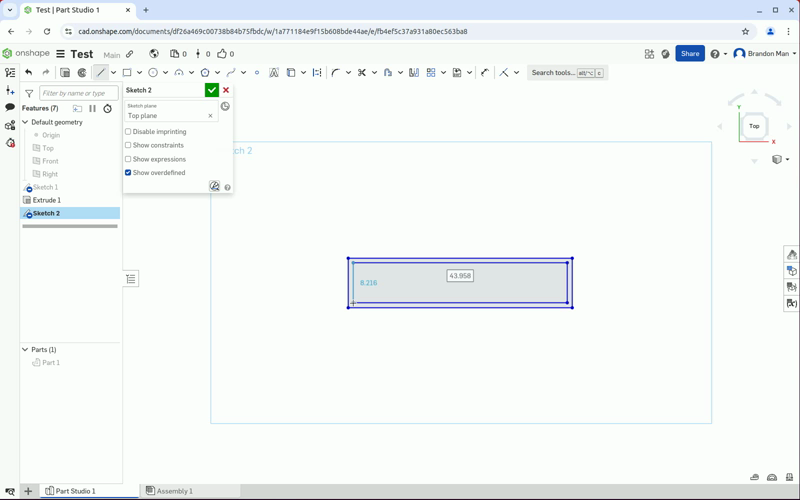
click(353, 302)
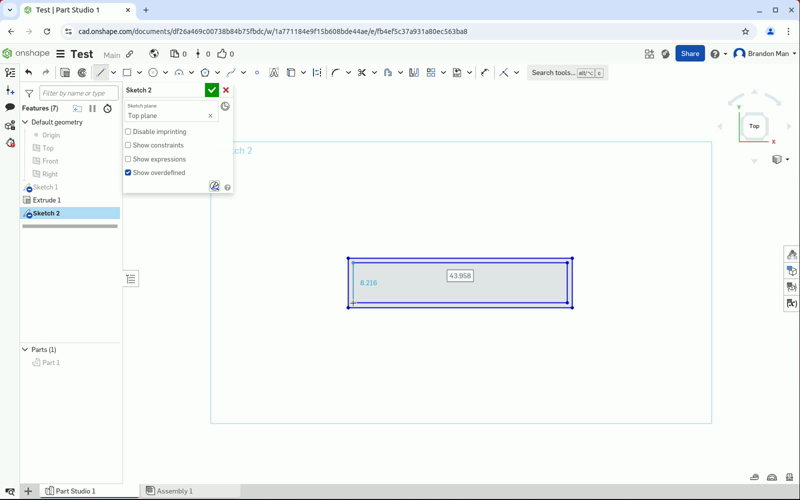
key(esc)
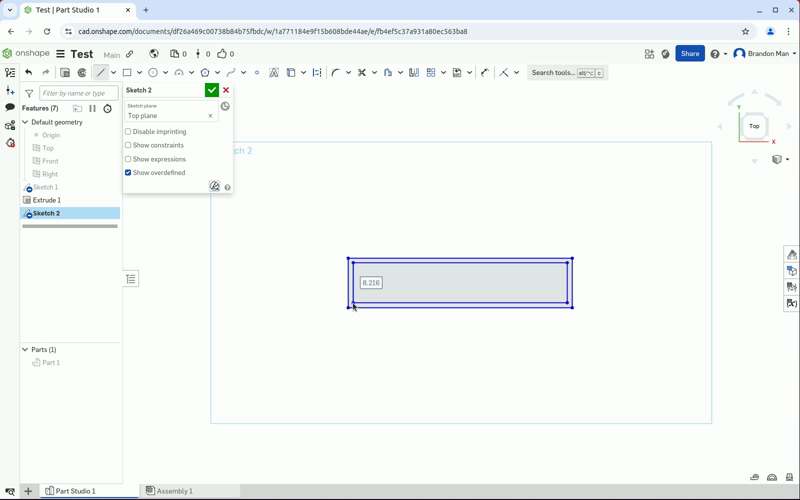
mouse_move(484, 261)
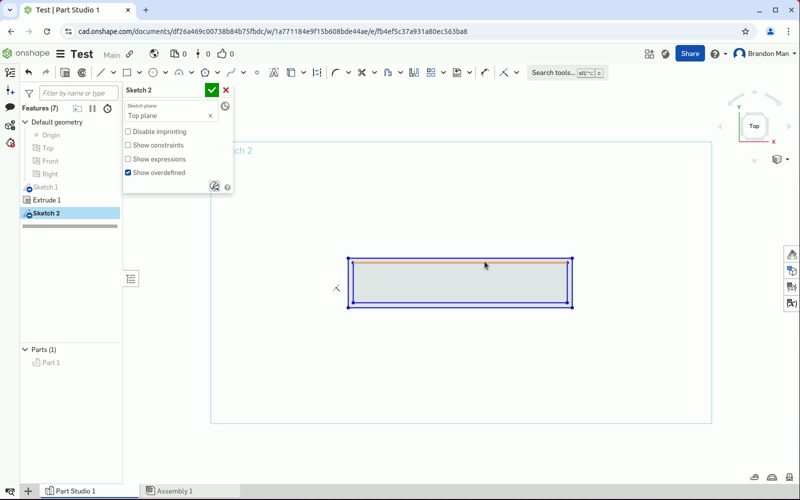
click(484, 261)
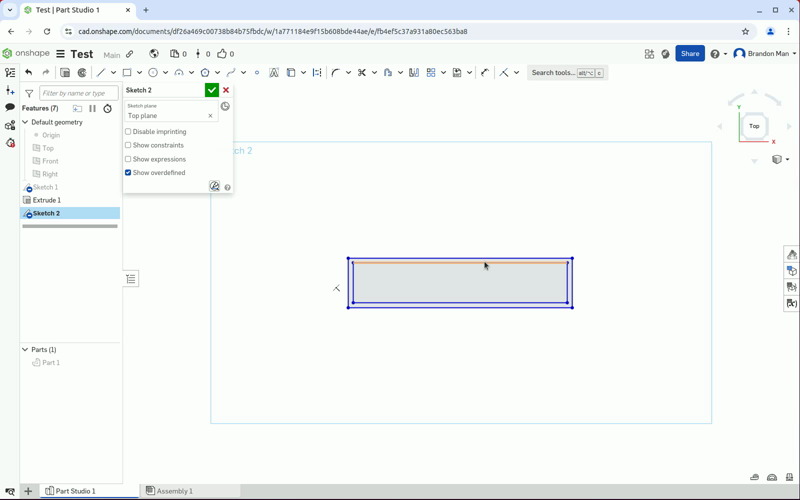
mouse_move(73, 352)
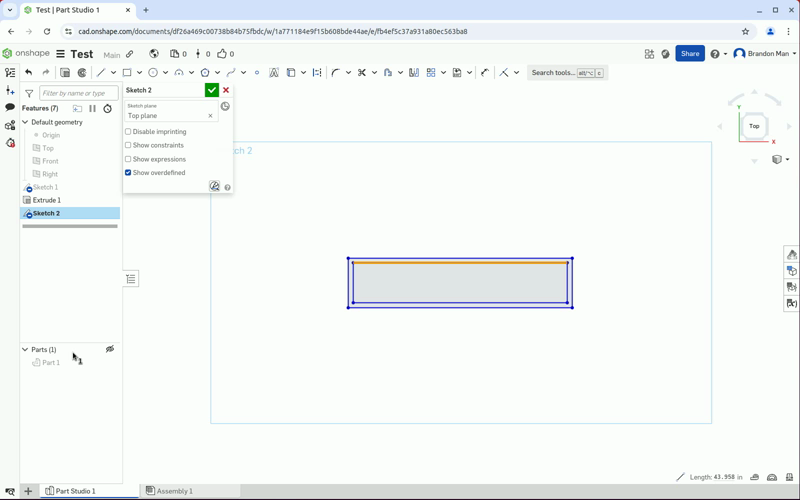
key(shift+y)
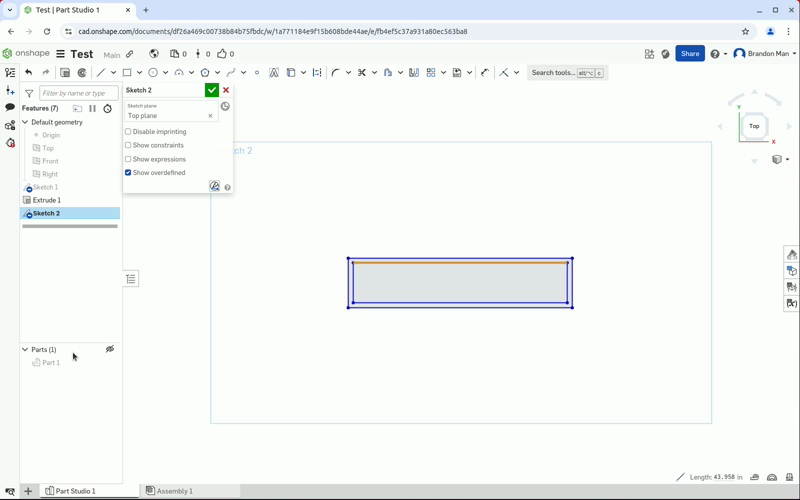
key(shift+e)
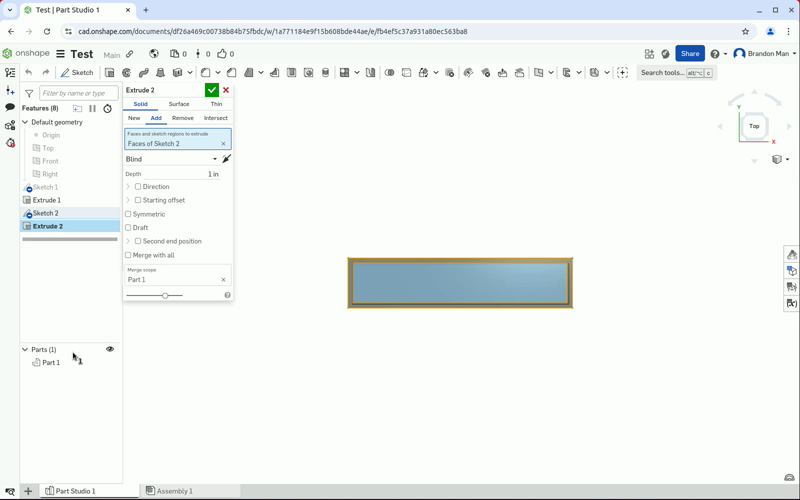
mouse_move(143, 106)
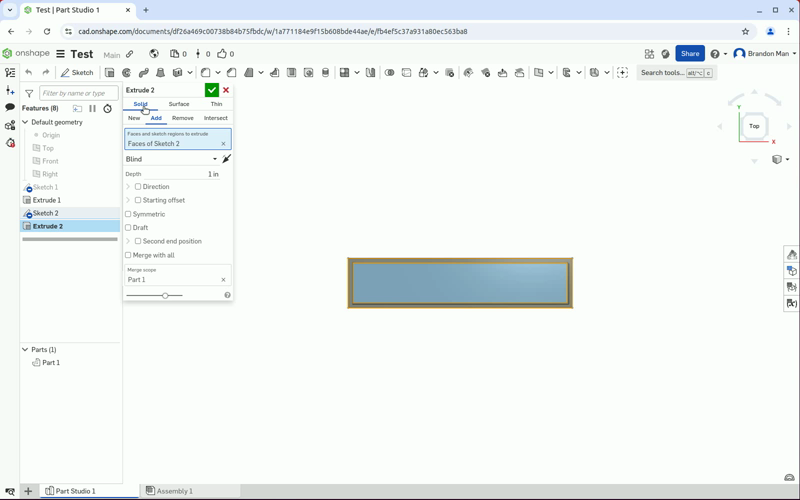
click(143, 106)
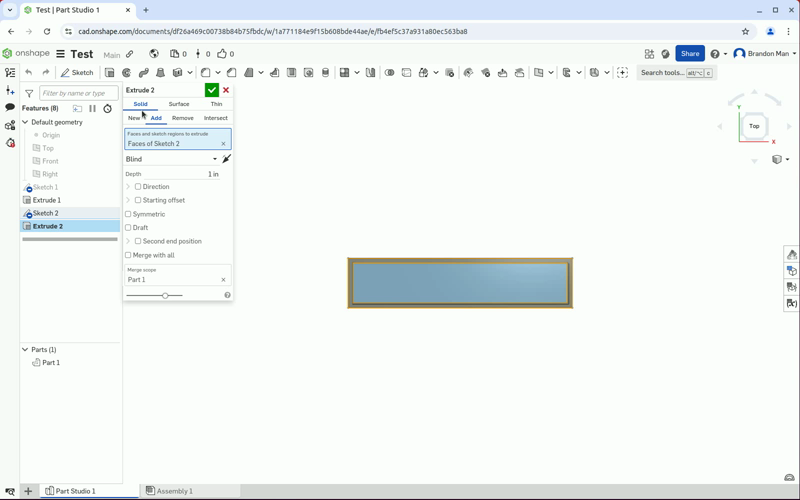
mouse_move(137, 120)
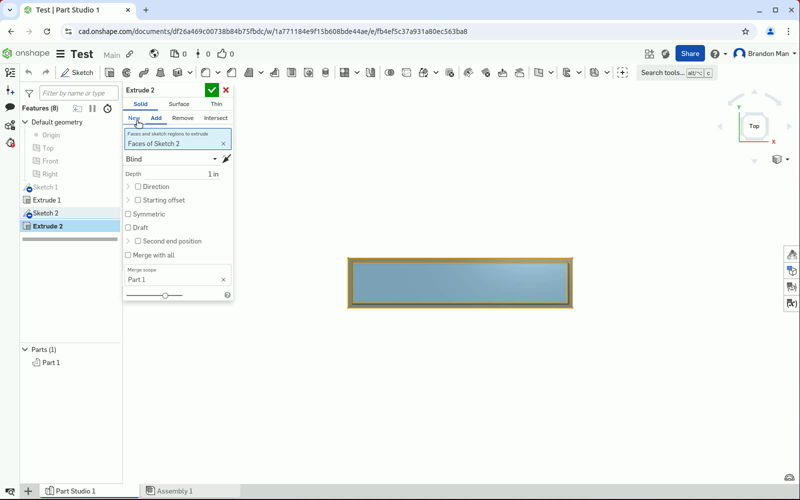
click(137, 120)
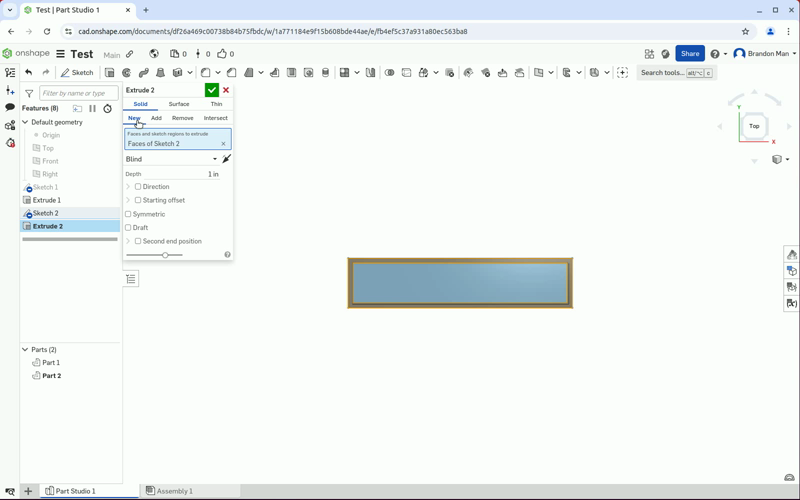
key(tab, 4)
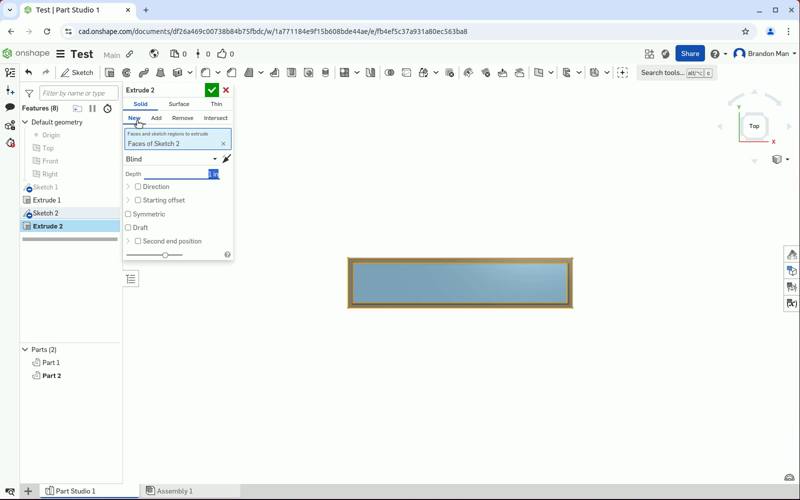
text(5.055)
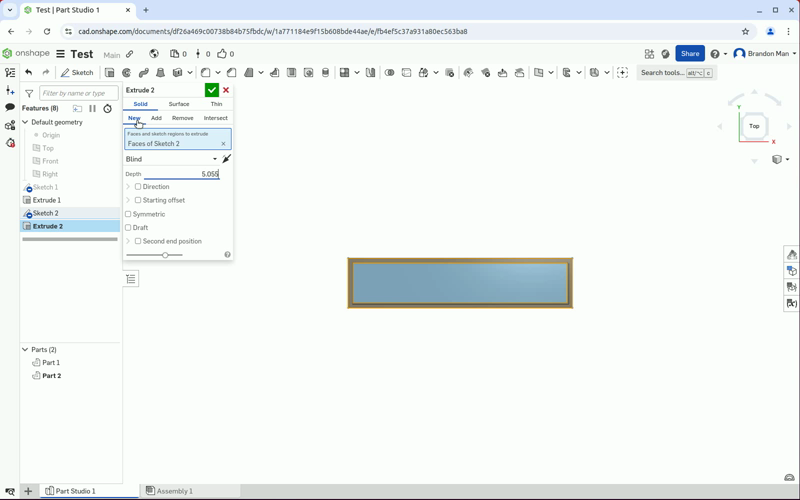
key(enter)
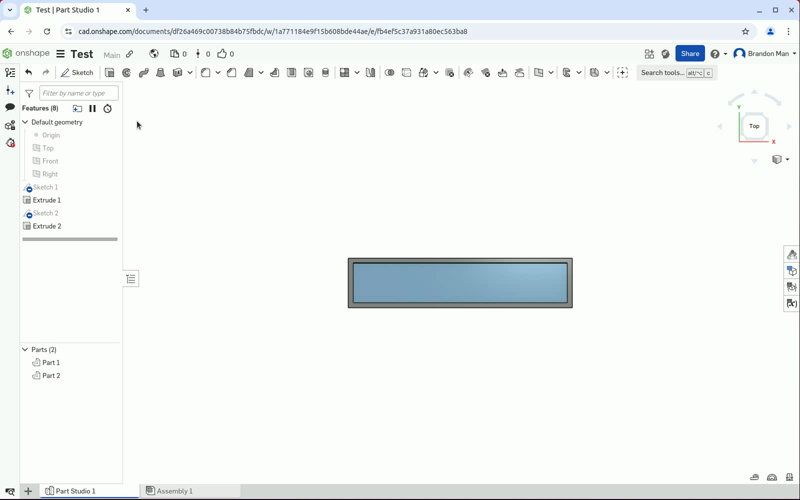
key(shift+h)
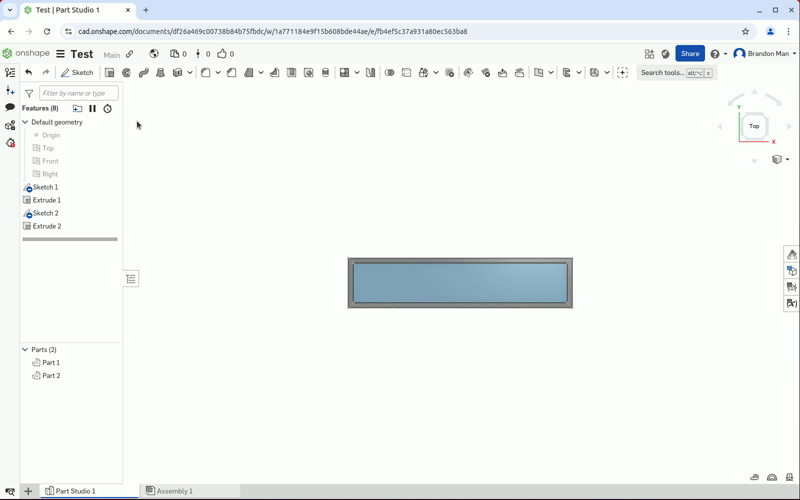
key(shift+h)
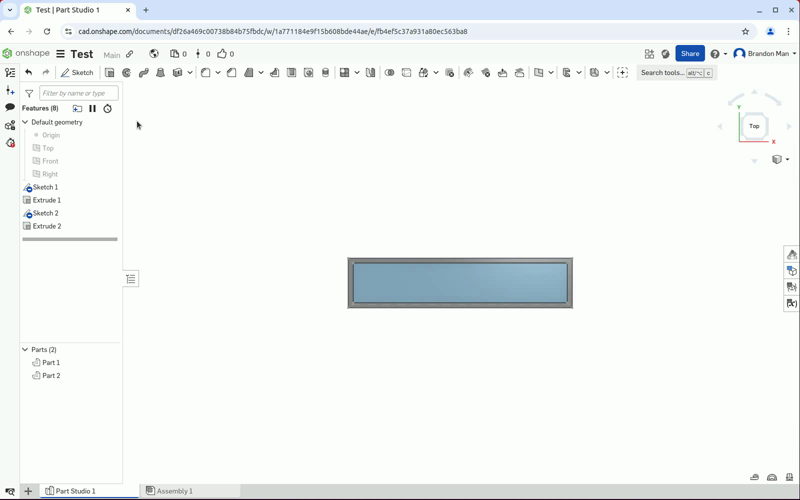
key(shift+7)
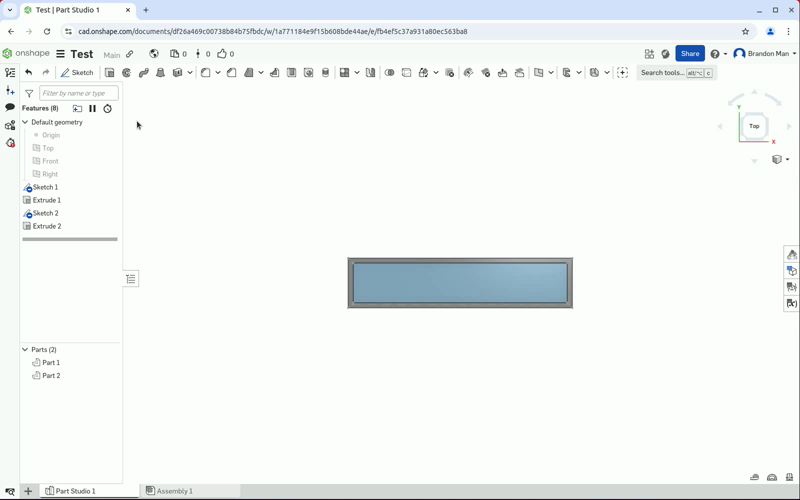
key(up, 3)
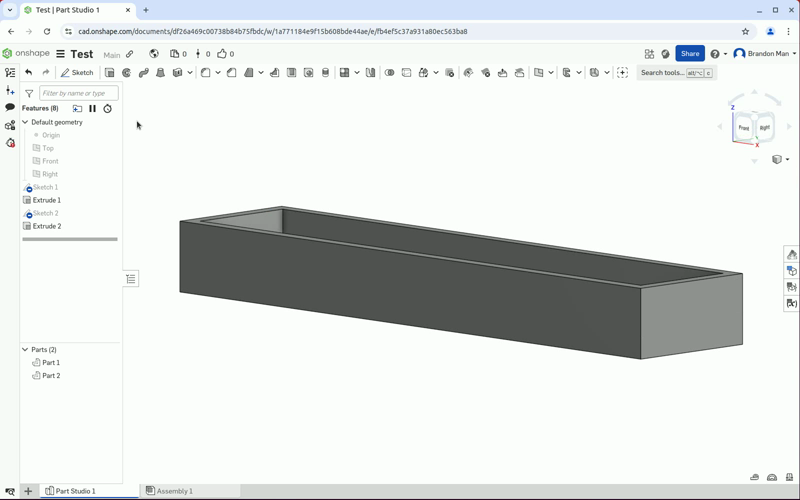
key(left, 3)
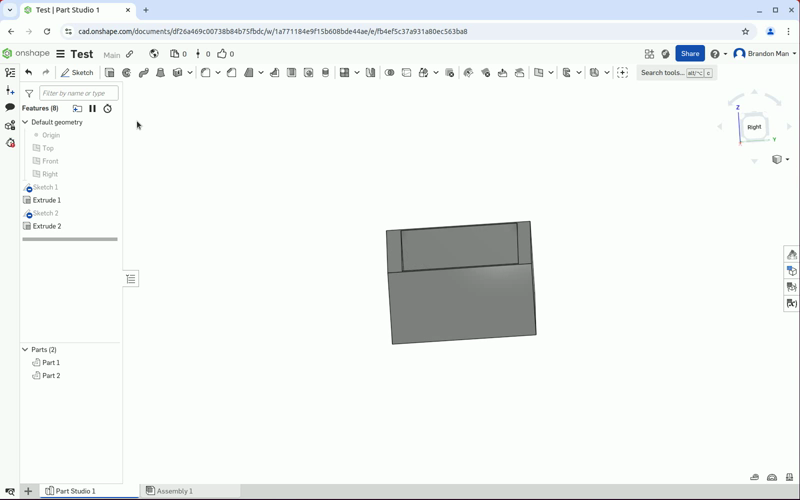
key(right, 3)
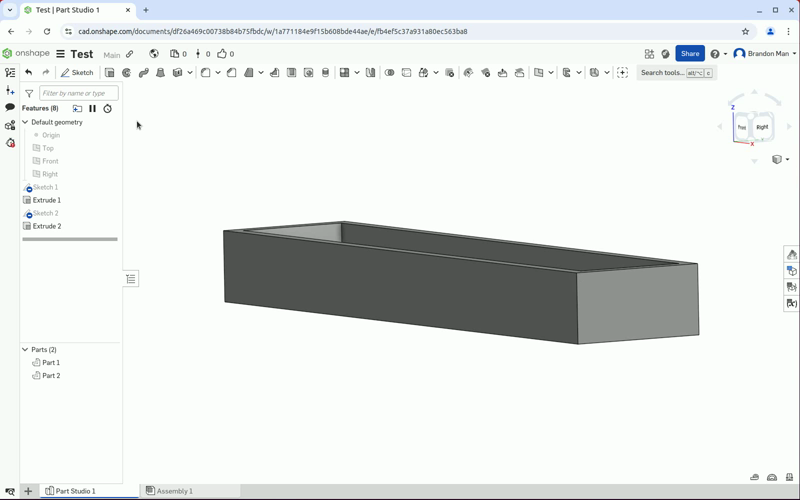
key(down, 3)
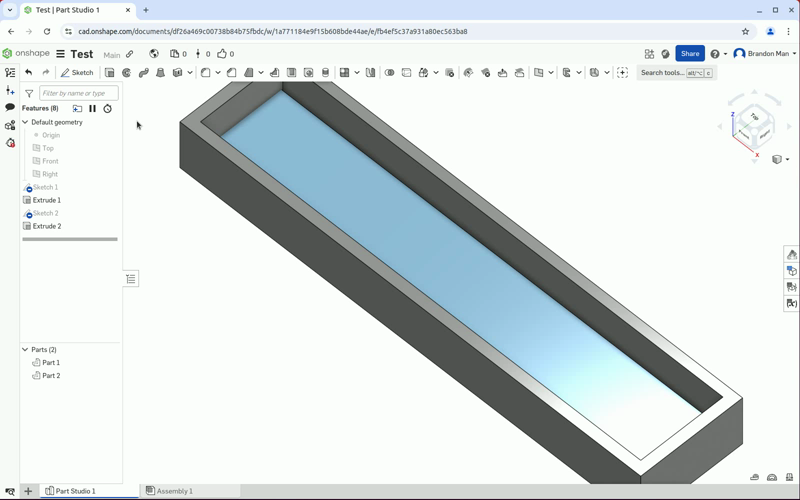
mouse_move(73, 189)
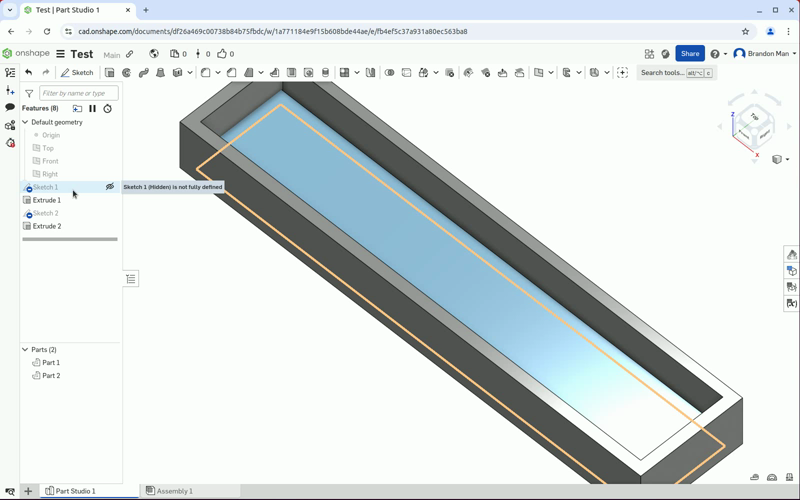
click(73, 189)